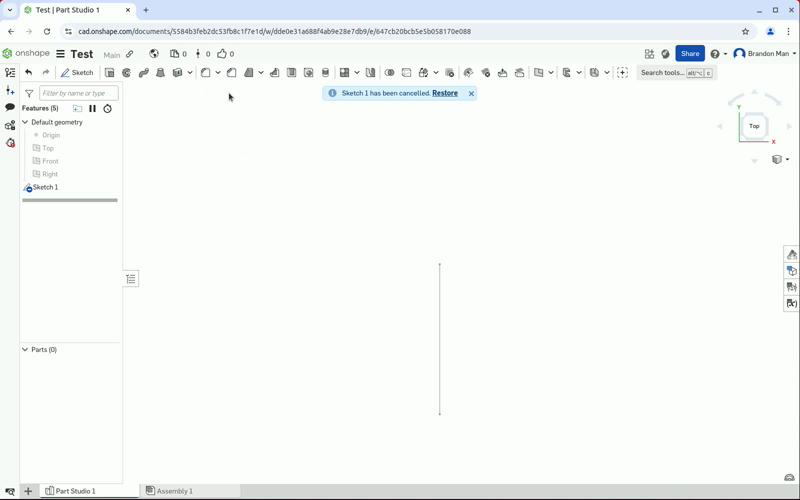
key(shift+h)
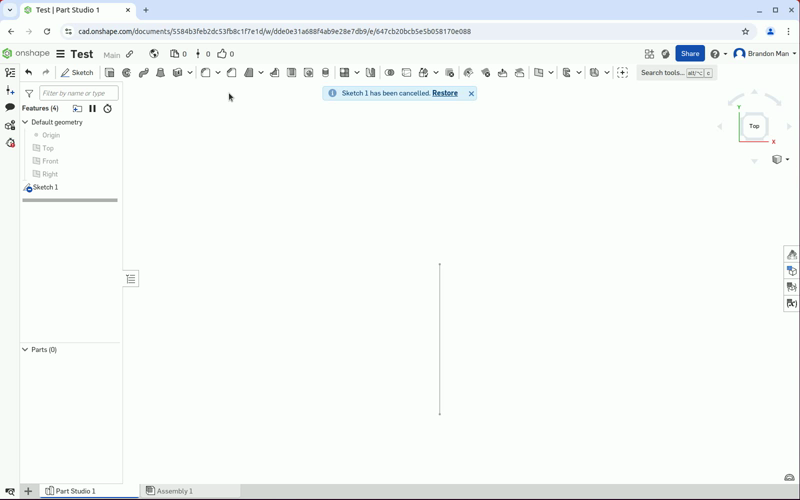
key(shift+s)
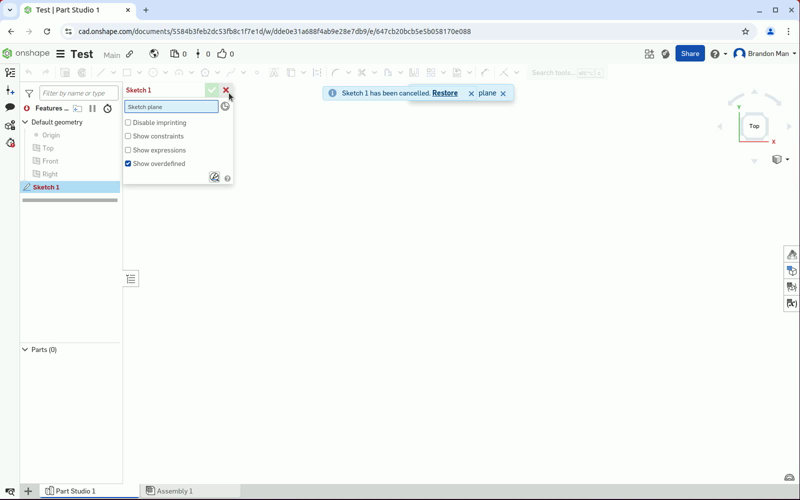
mouse_move(73, 150)
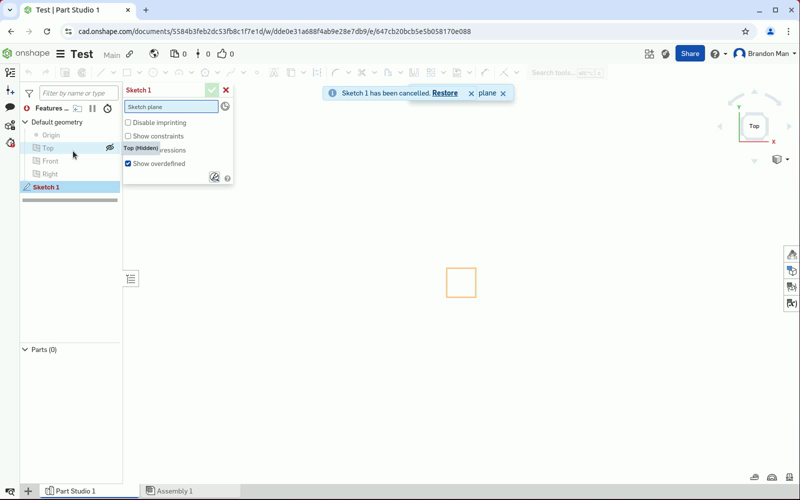
click(73, 150)
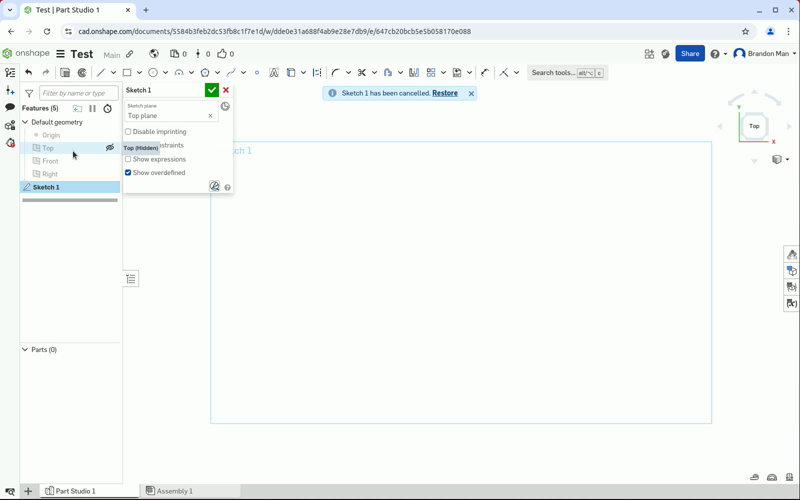
mouse_move(73, 352)
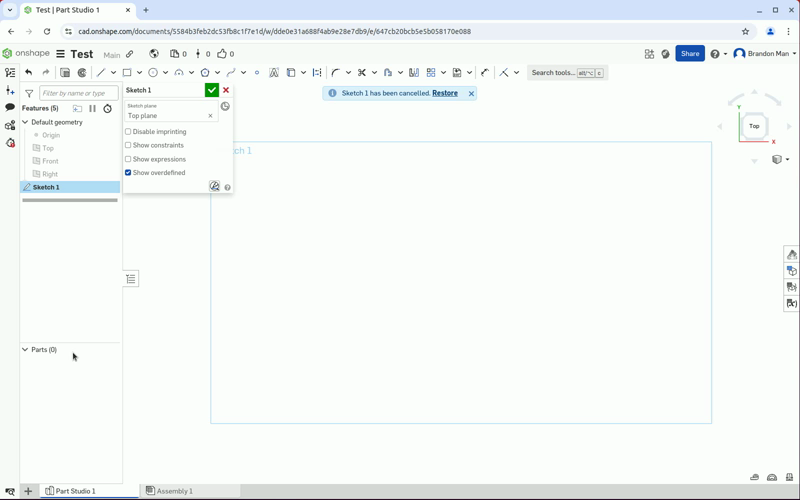
key(y)
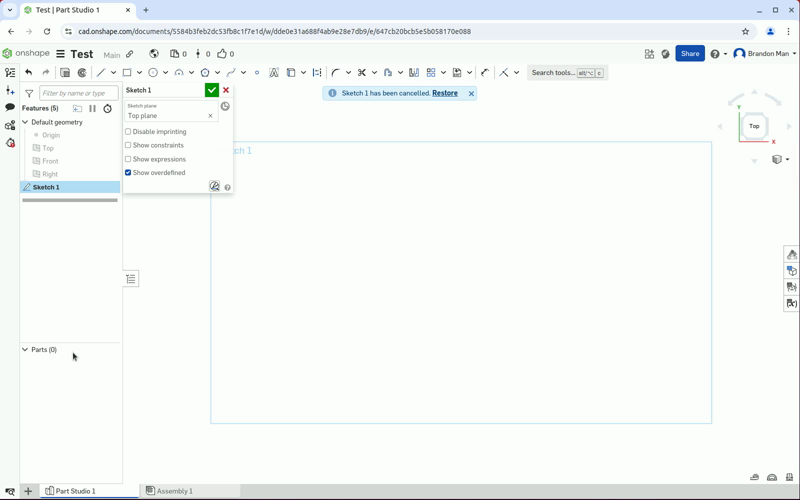
key(l)
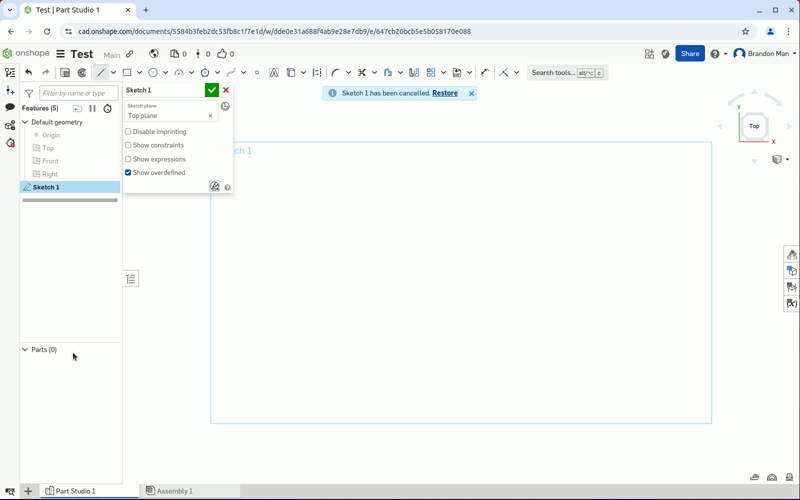
key_down(shift)
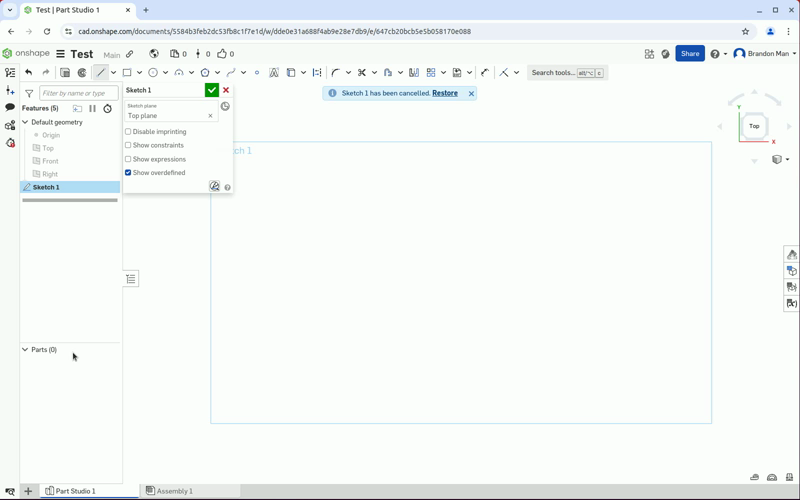
mouse_move(352, 373)
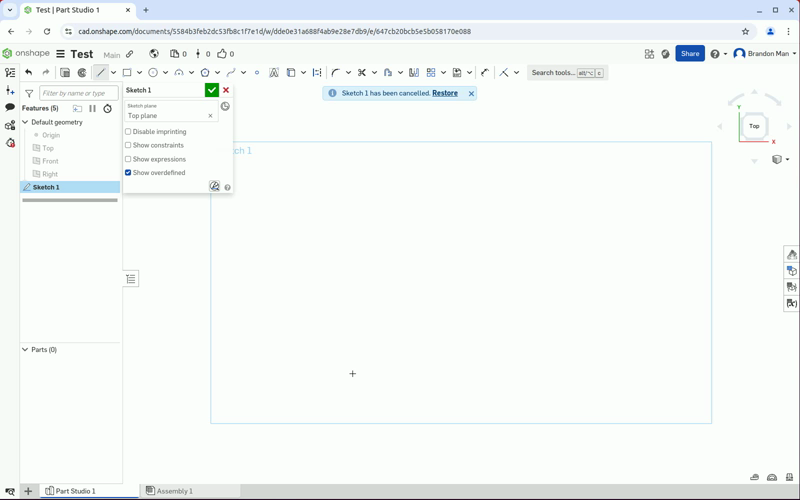
click(352, 373)
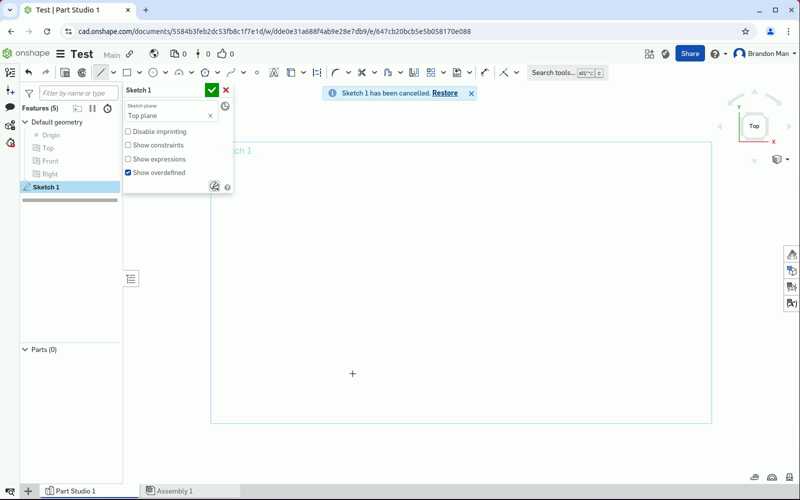
key_up(shift)
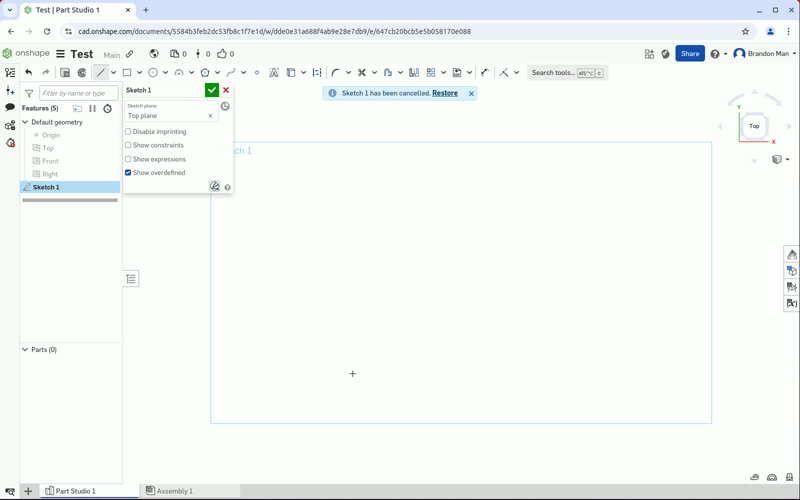
key_down(shift)
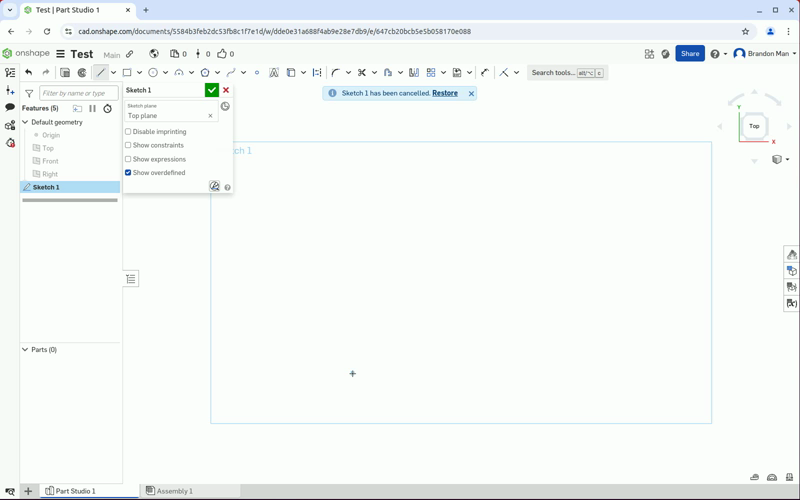
mouse_move(550, 373)
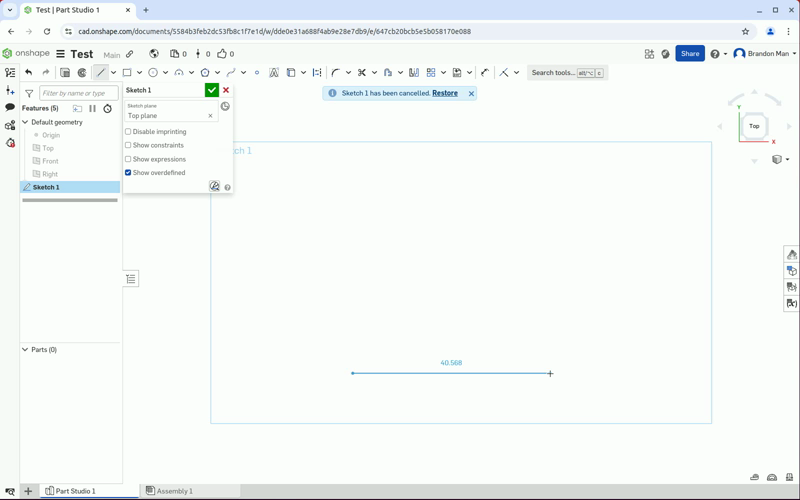
click(550, 373)
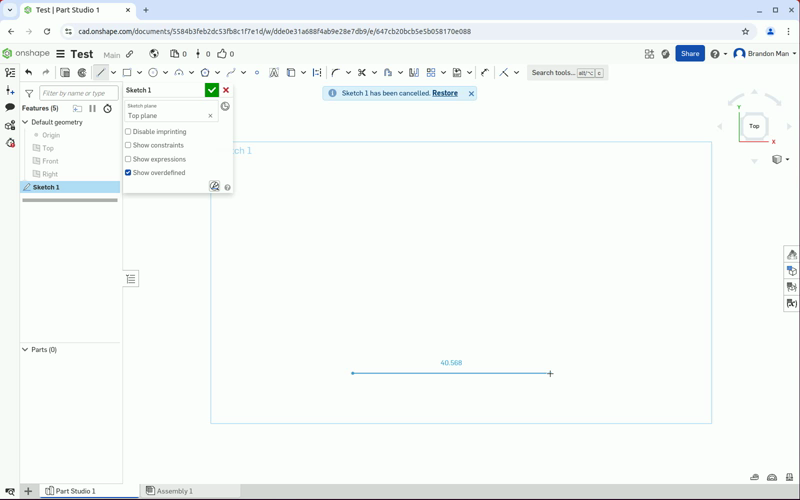
key_up(shift)
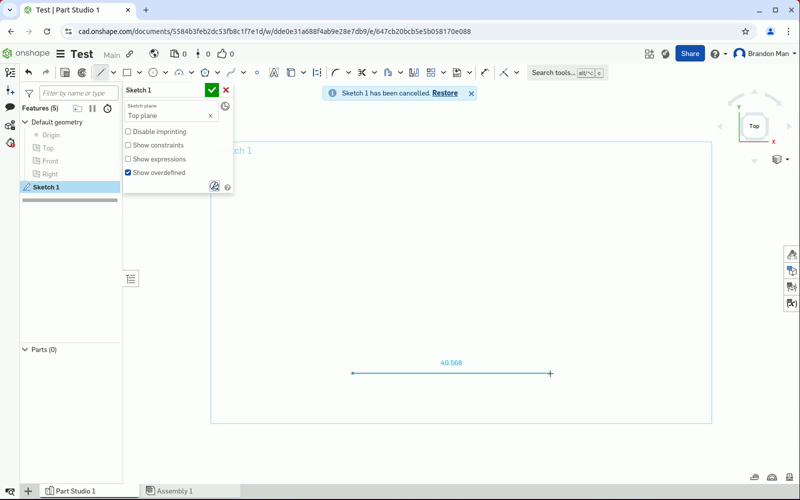
key_down(shift)
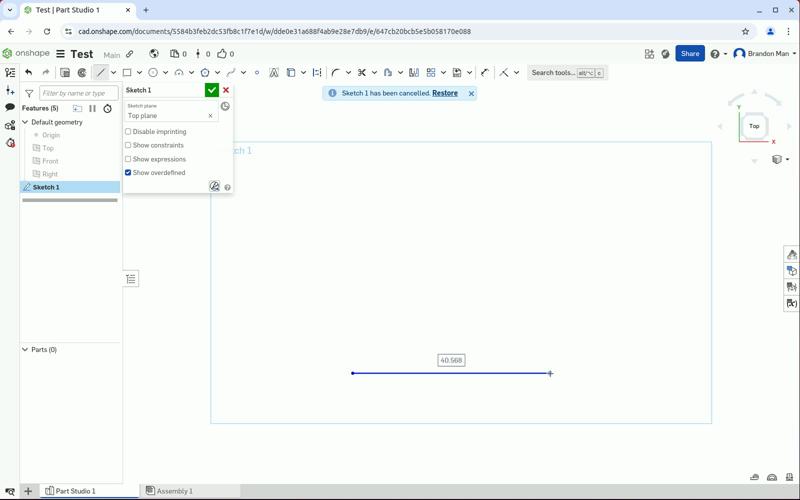
mouse_move(506, 329)
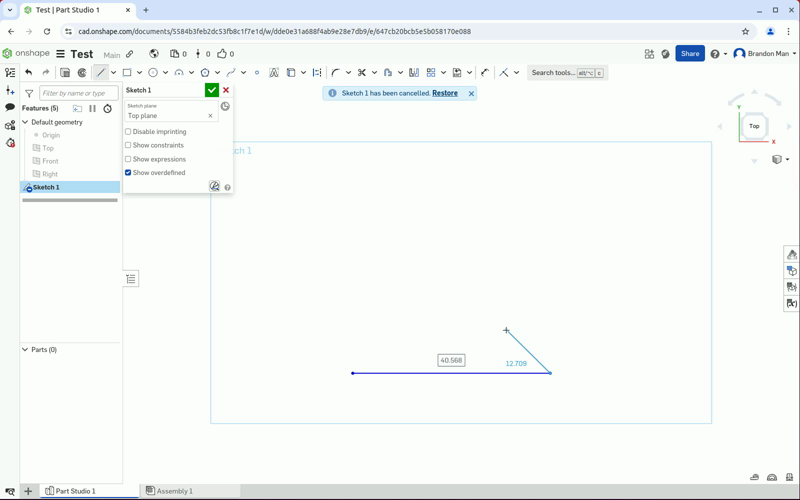
click(506, 329)
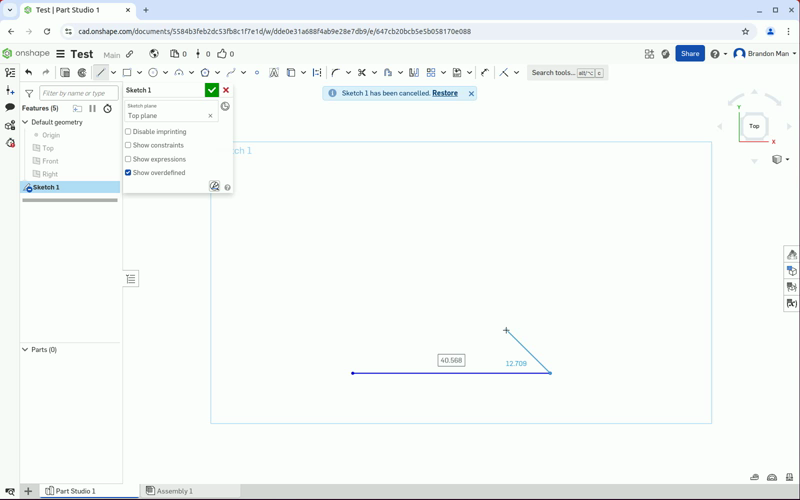
key_up(shift)
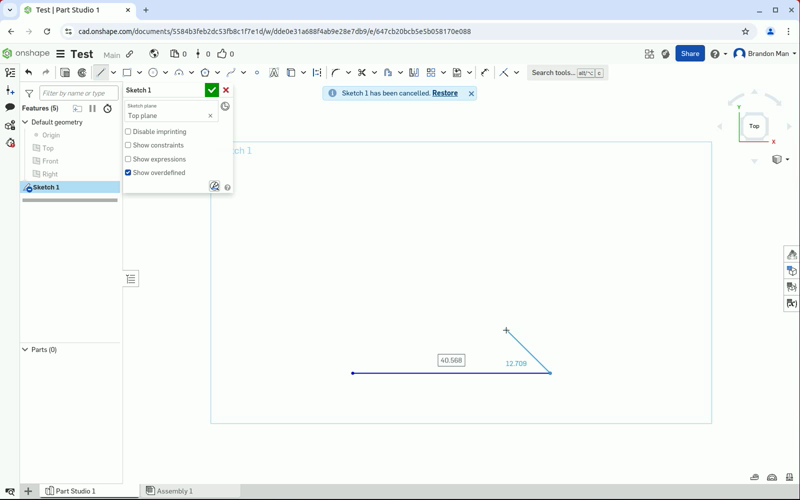
key(esc)
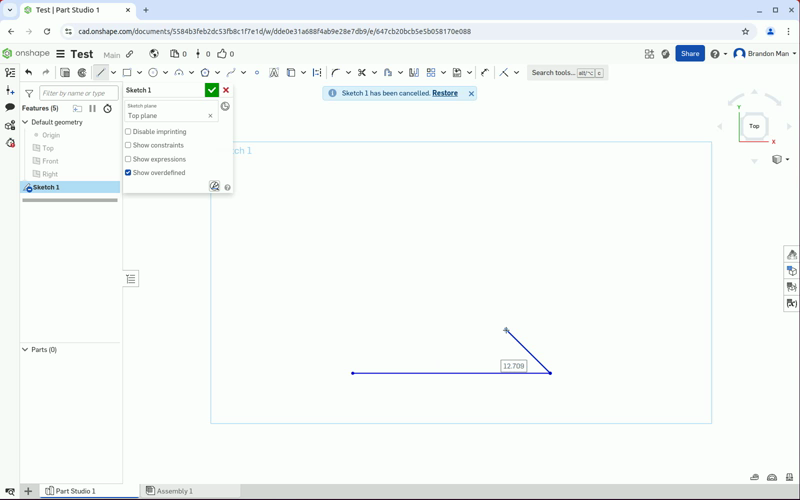
key(a)
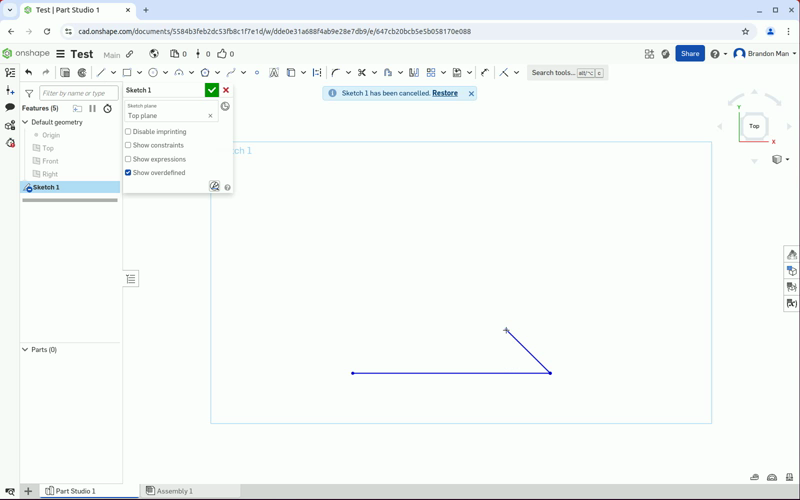
mouse_move(506, 329)
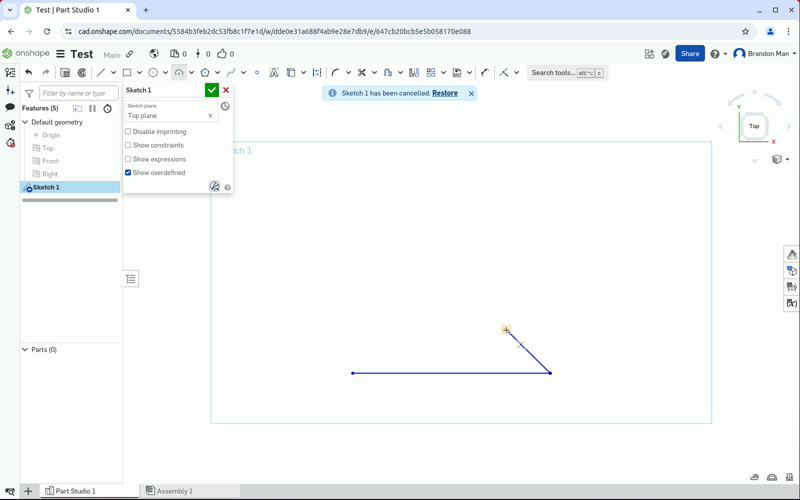
click(506, 329)
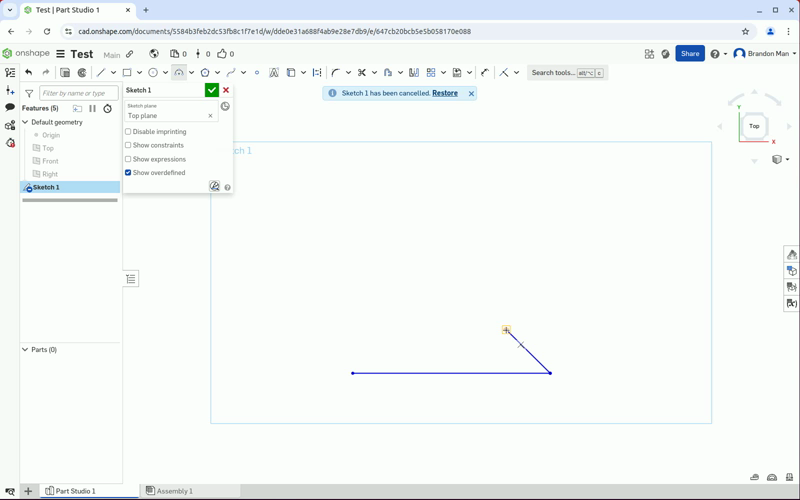
key_down(shift)
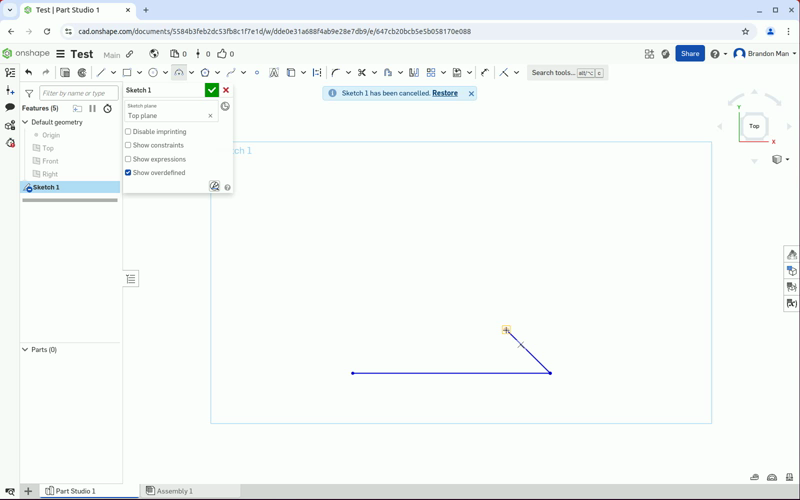
mouse_move(492, 315)
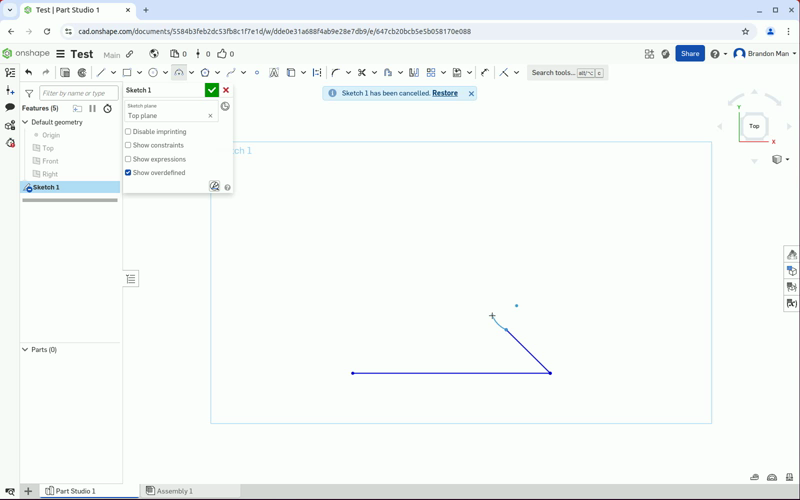
click(492, 315)
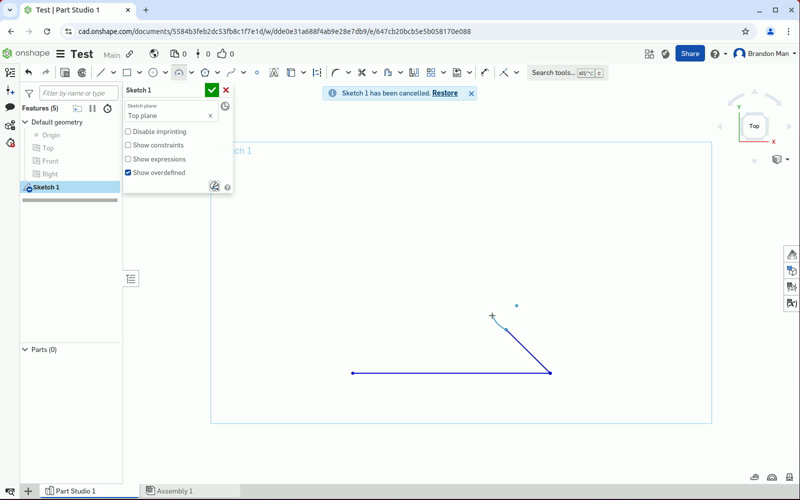
mouse_move(491, 330)
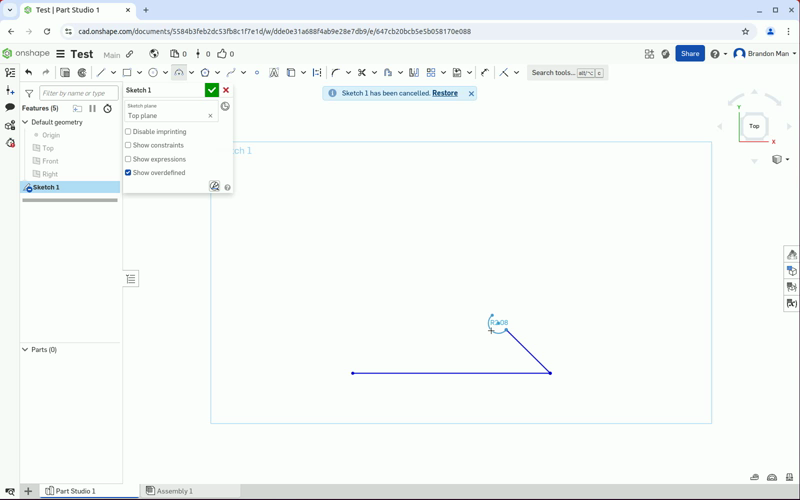
click(491, 330)
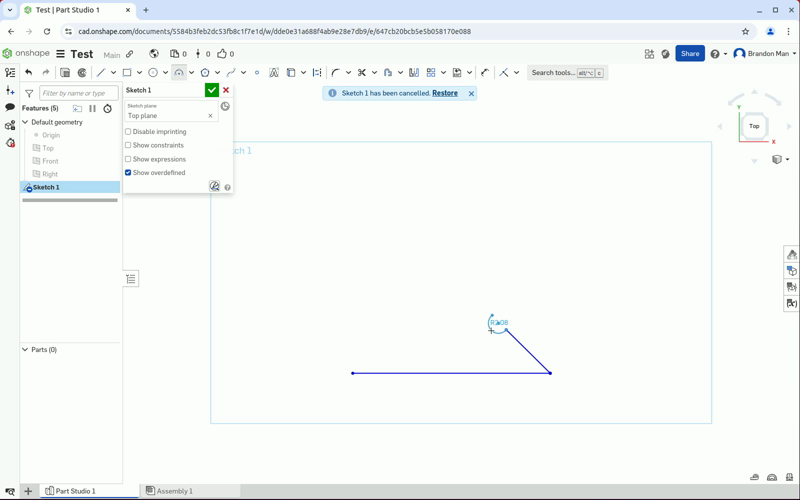
key_up(shift)
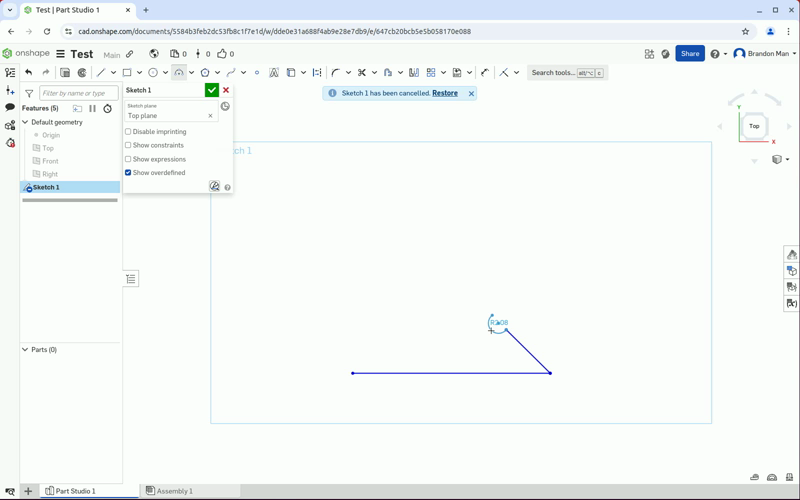
key(esc)
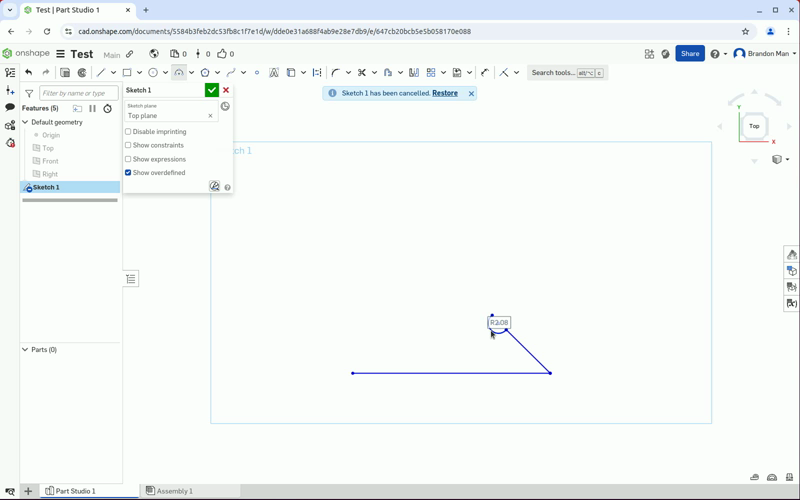
key(l)
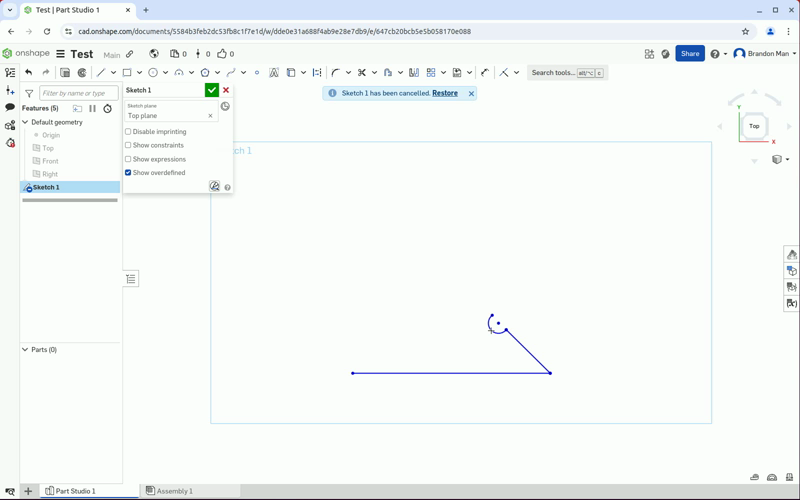
mouse_move(492, 315)
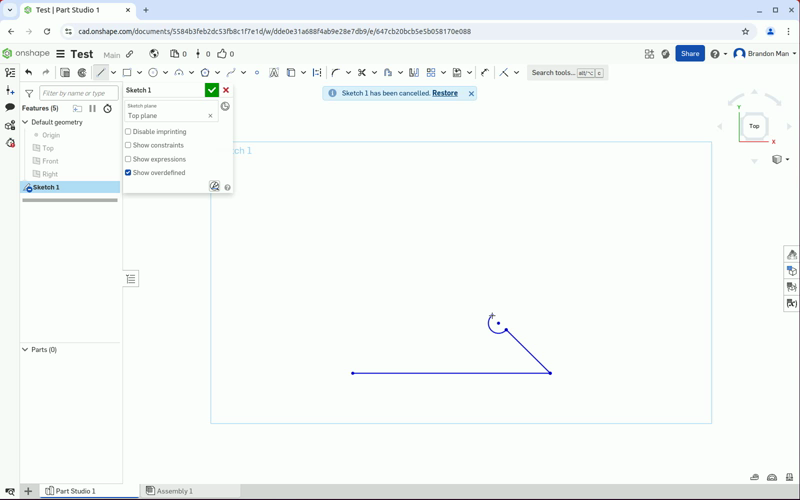
click(492, 315)
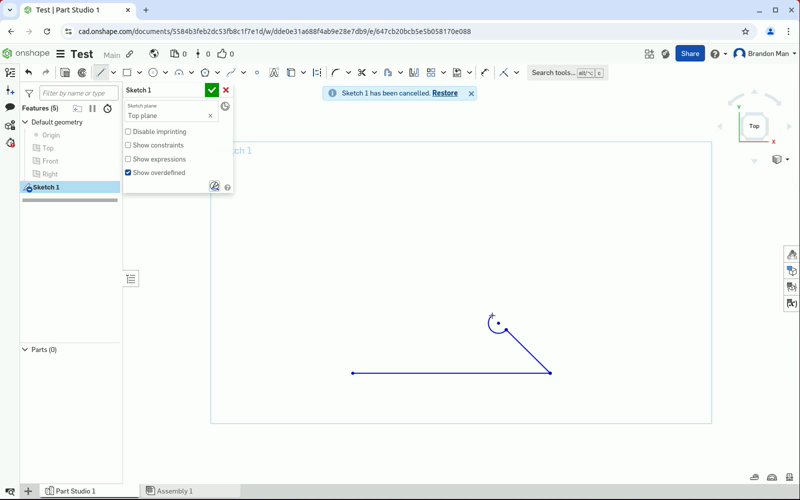
key_down(shift)
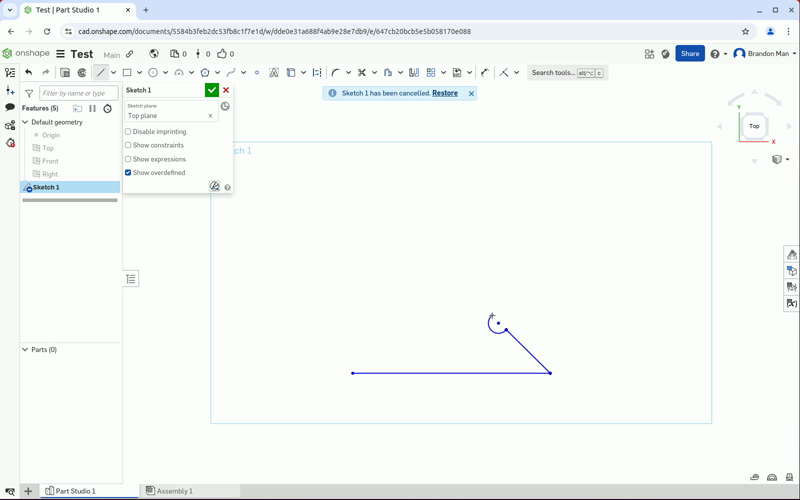
mouse_move(522, 315)
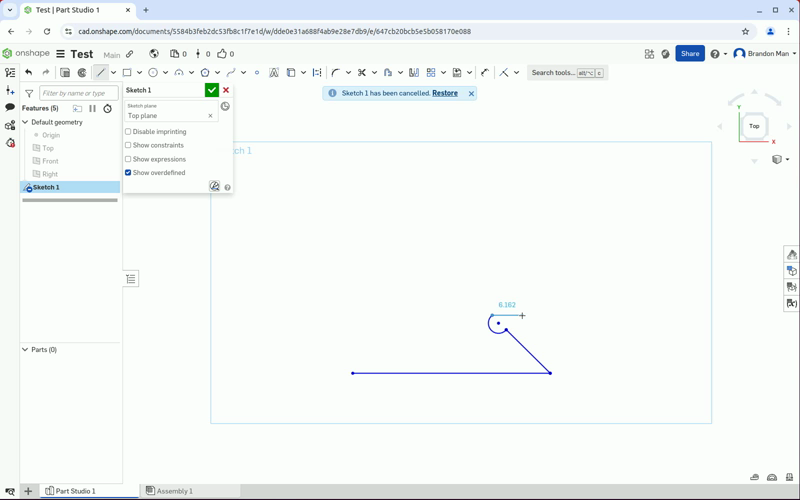
mouse_move(460, 284)
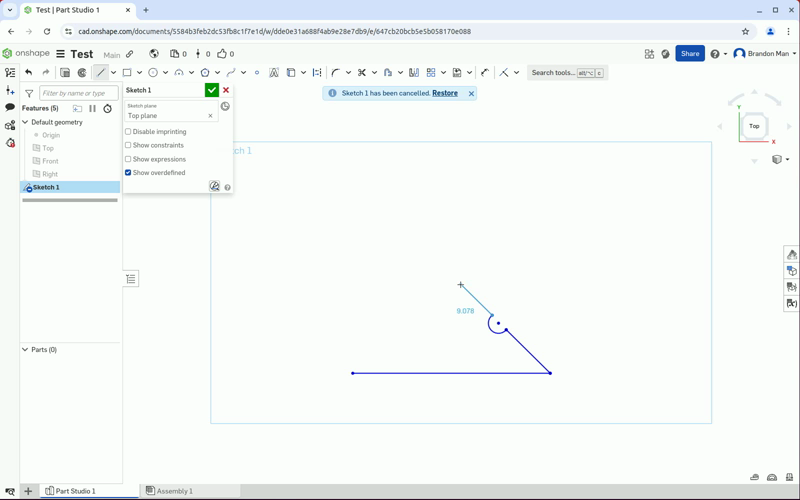
click(460, 284)
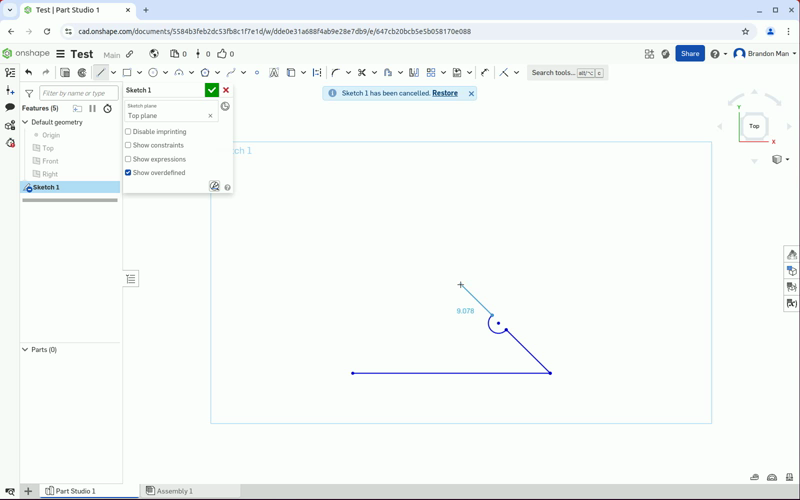
key_up(shift)
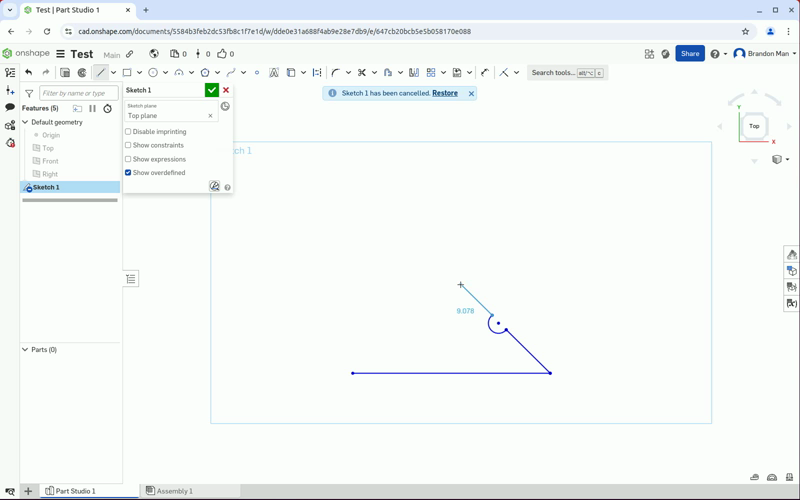
key_down(shift)
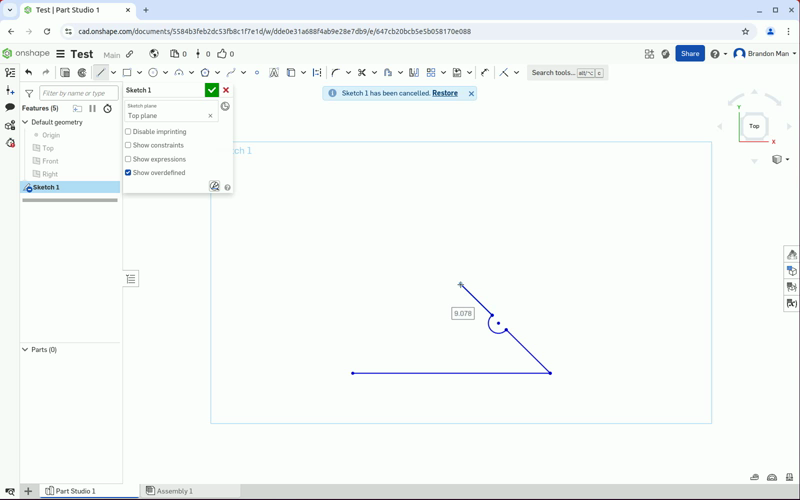
mouse_move(352, 284)
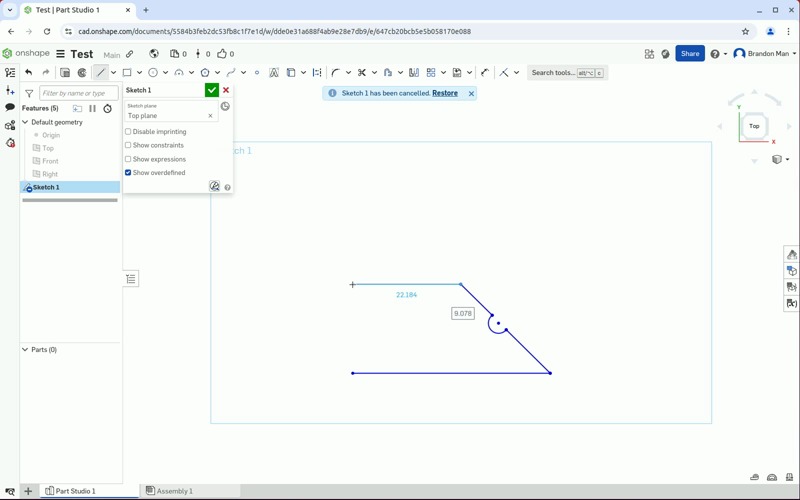
click(352, 284)
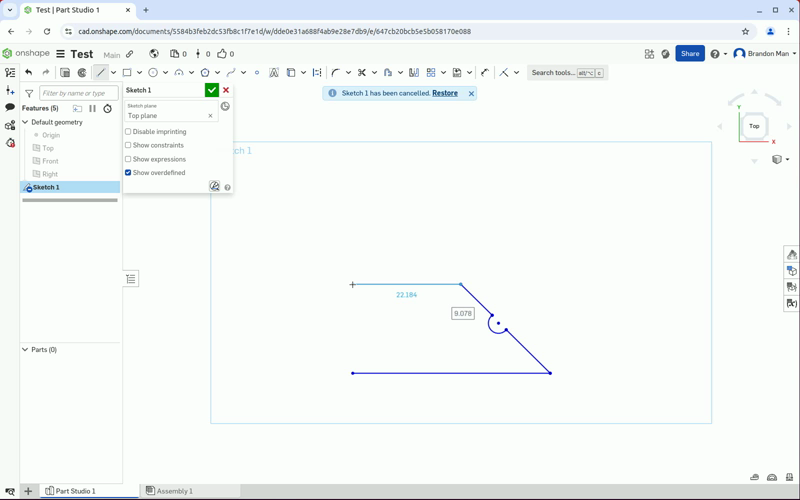
key_up(shift)
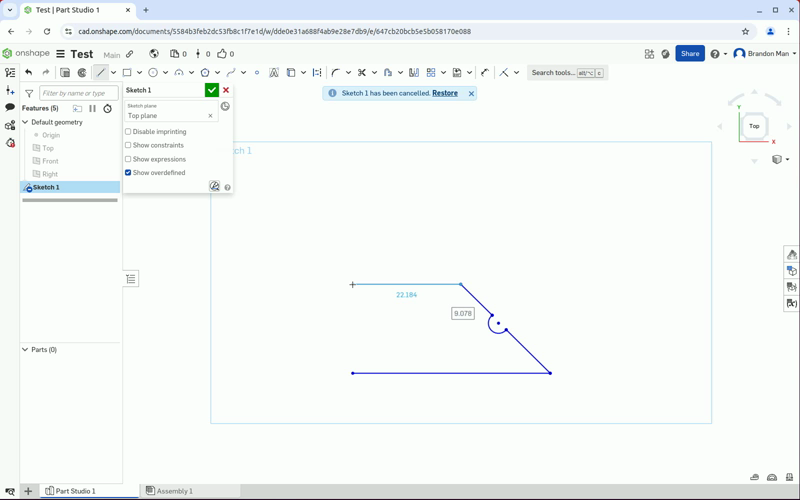
key_down(shift)
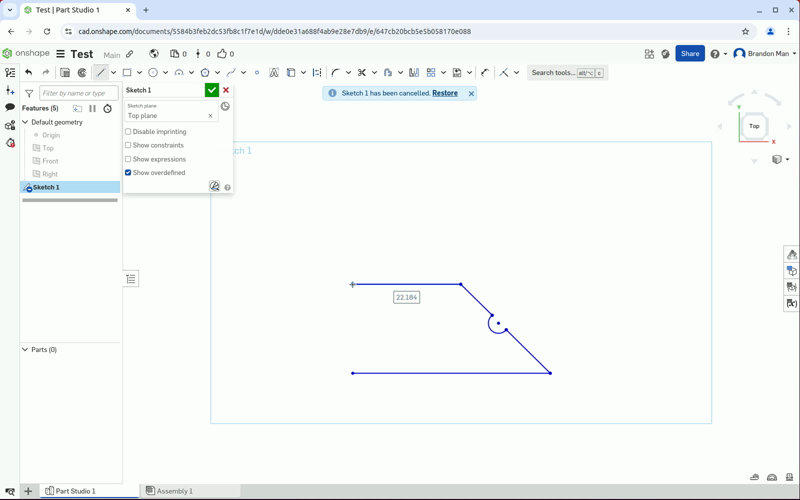
mouse_move(352, 373)
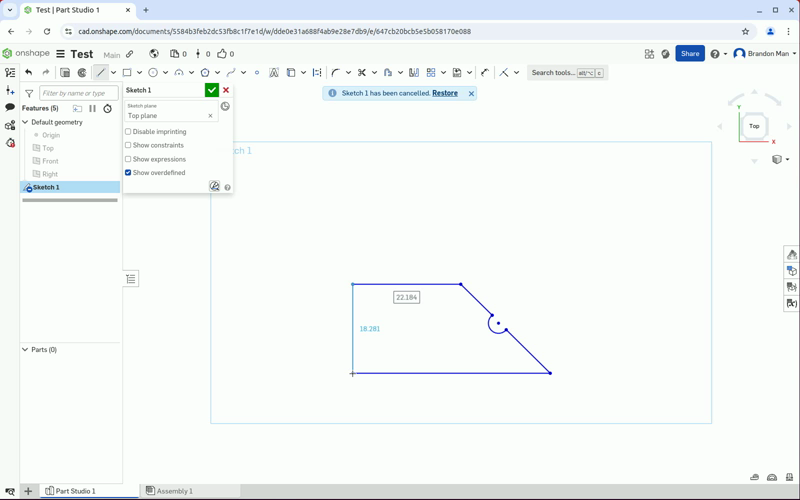
key_up(shift)
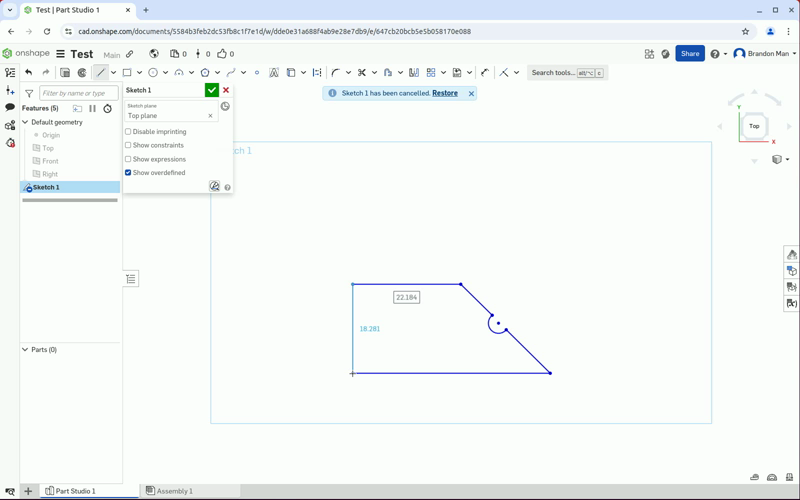
click(352, 373)
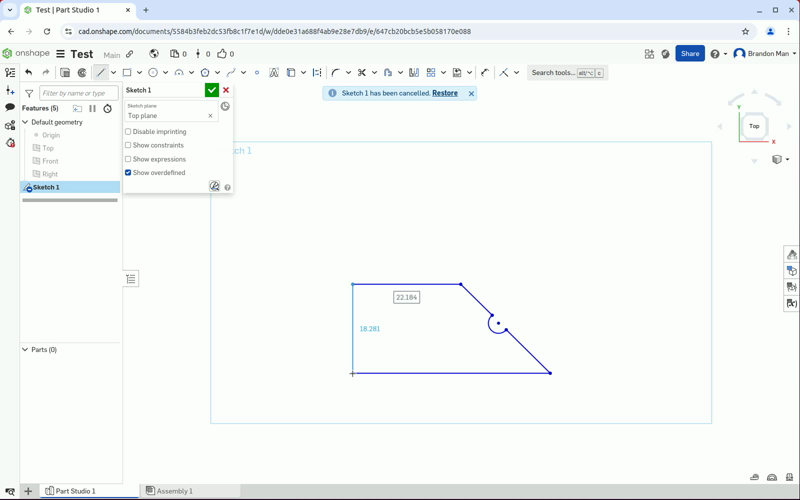
key(esc)
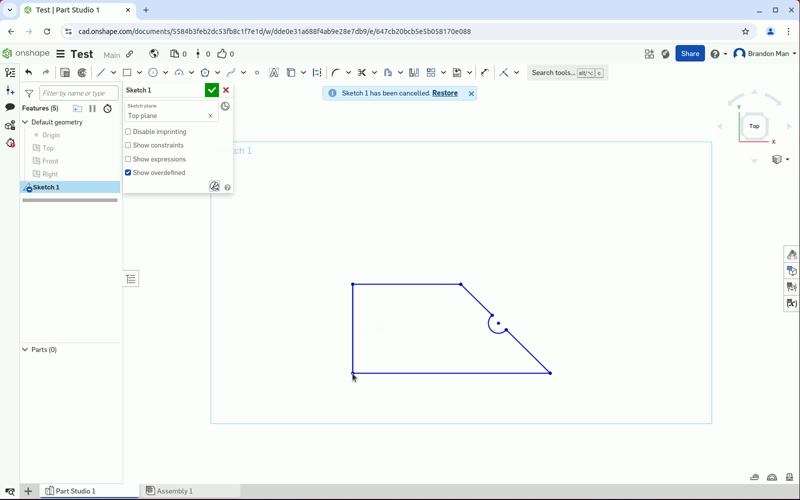
mouse_move(365, 343)
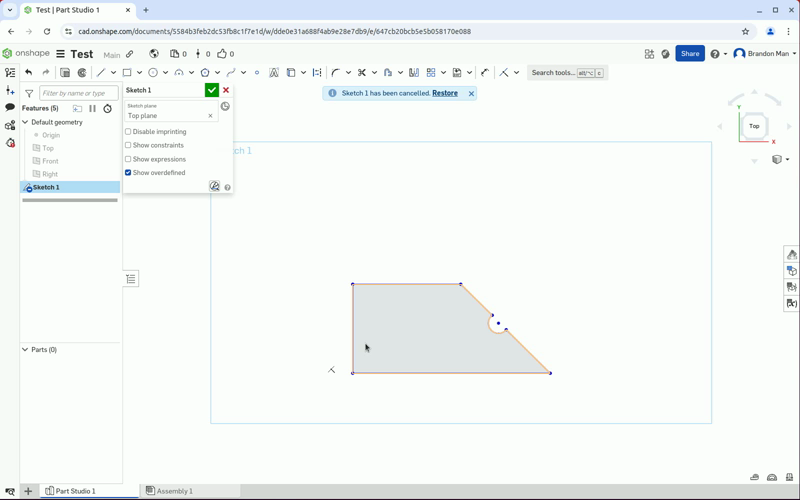
click(365, 343)
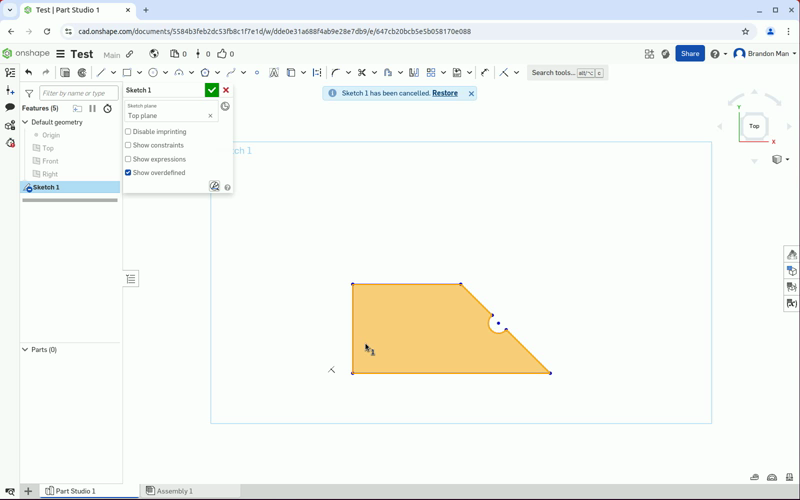
mouse_move(73, 352)
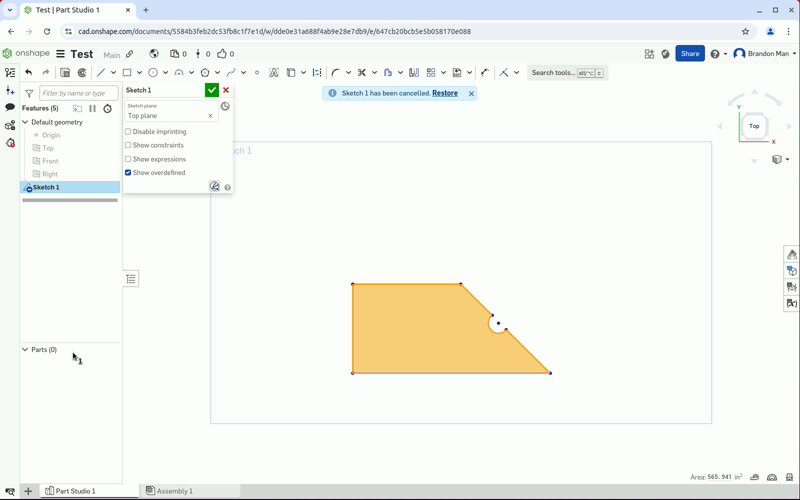
key(shift+y)
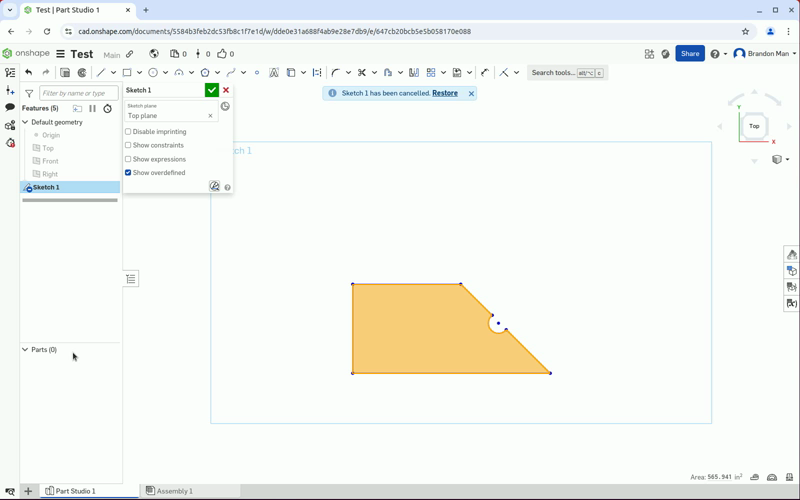
key(shift+e)
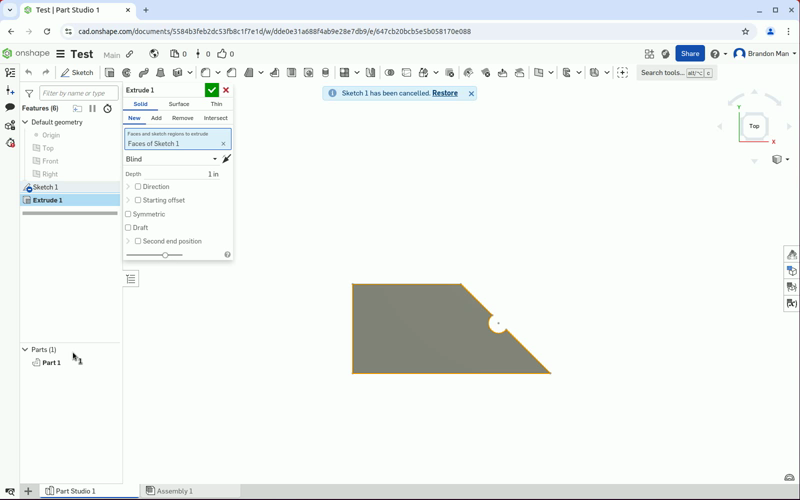
mouse_move(143, 106)
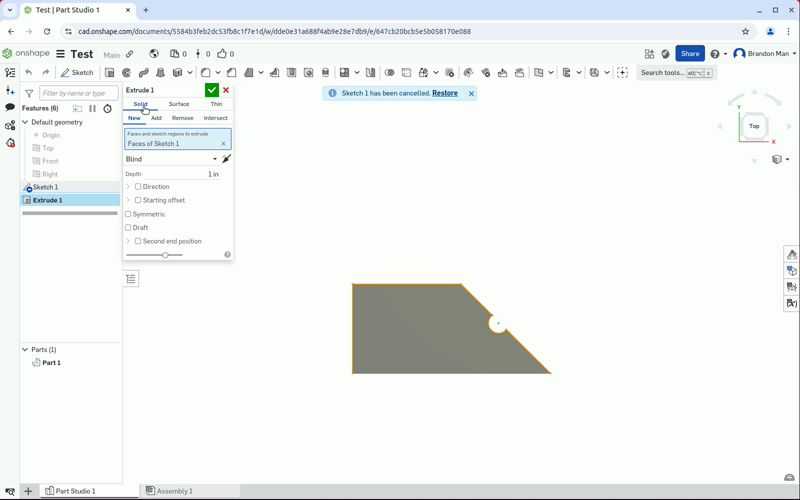
click(143, 106)
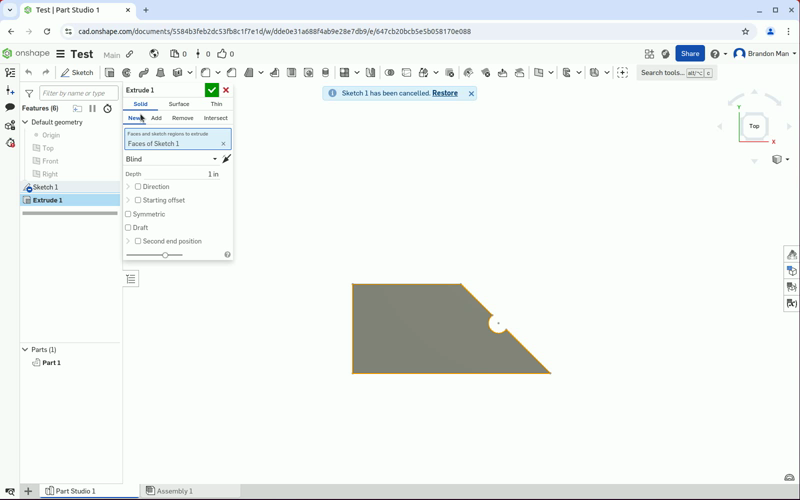
mouse_move(137, 120)
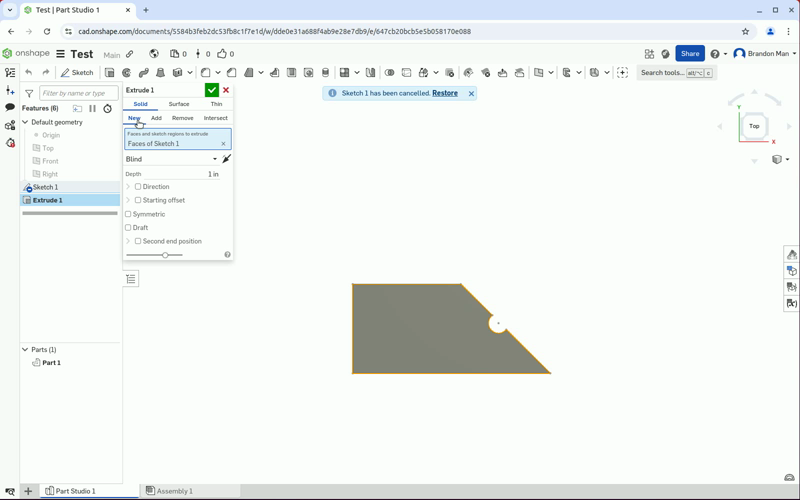
click(137, 120)
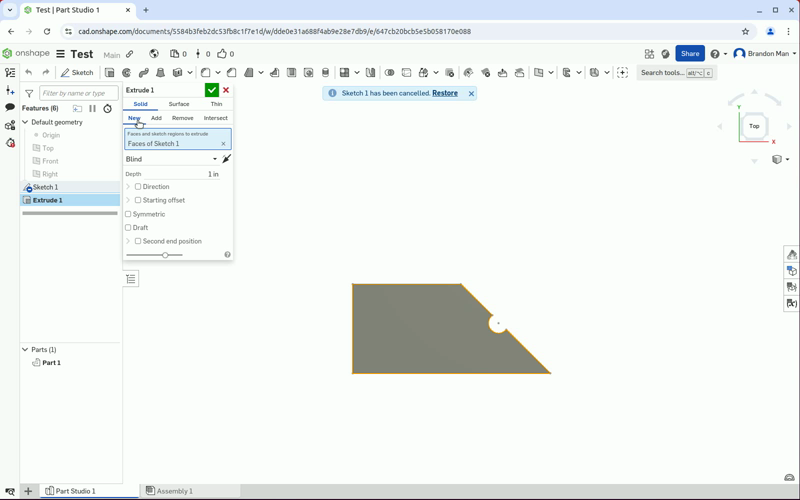
key(tab, 4)
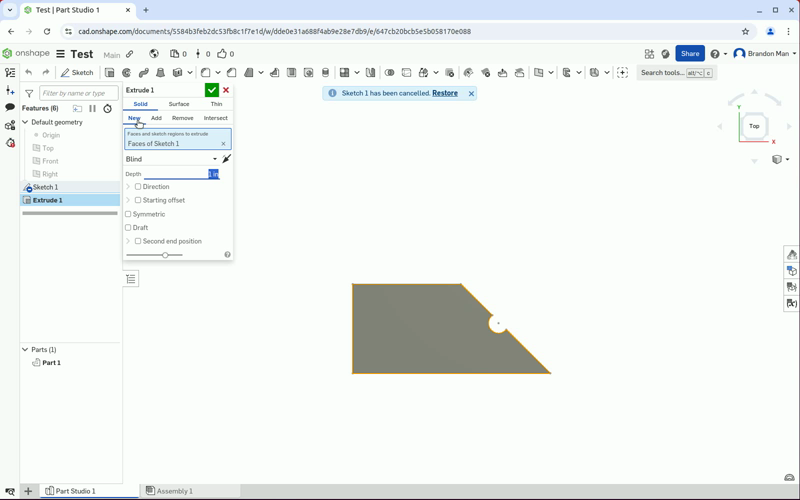
text(23.108)
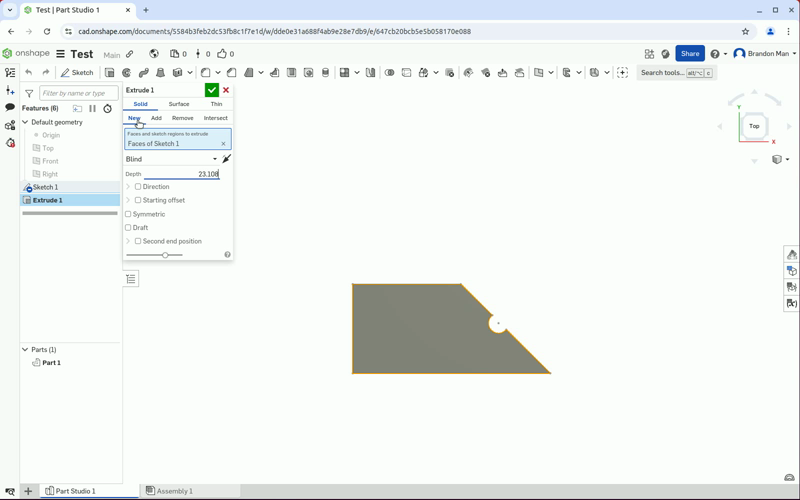
key(enter)
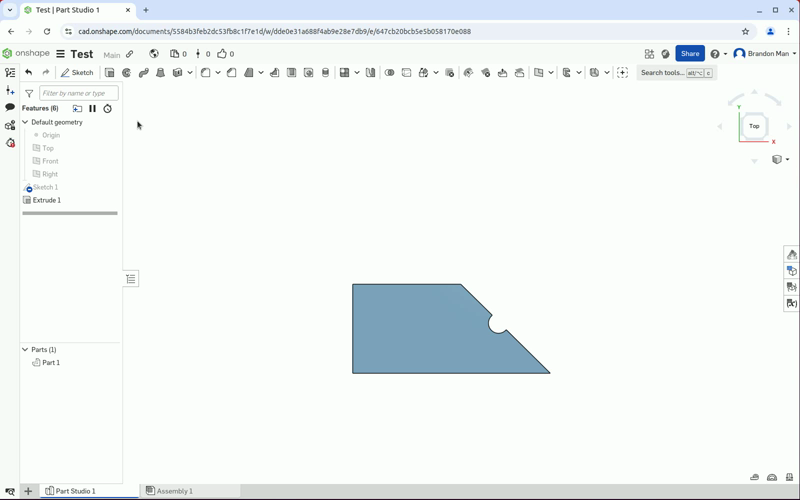
key(shift+h)
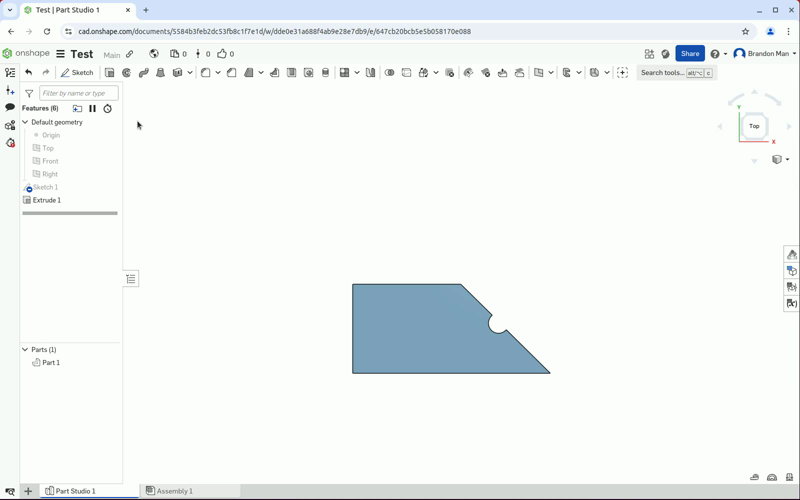
key(shift+h)
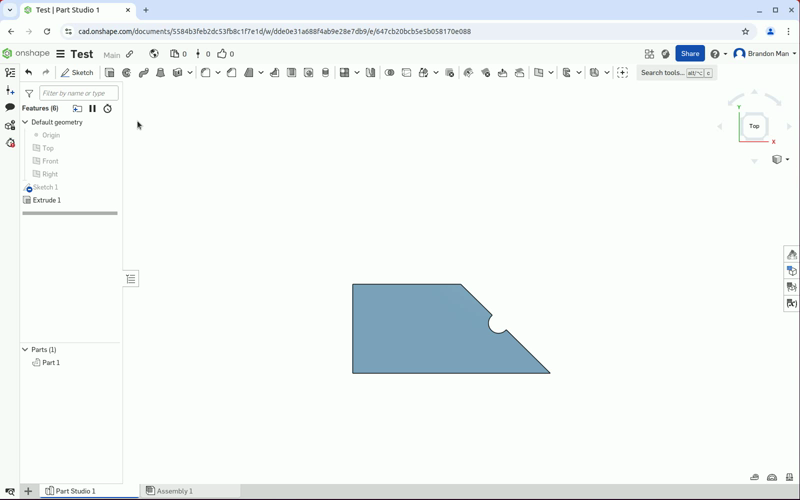
mouse_move(73, 189)
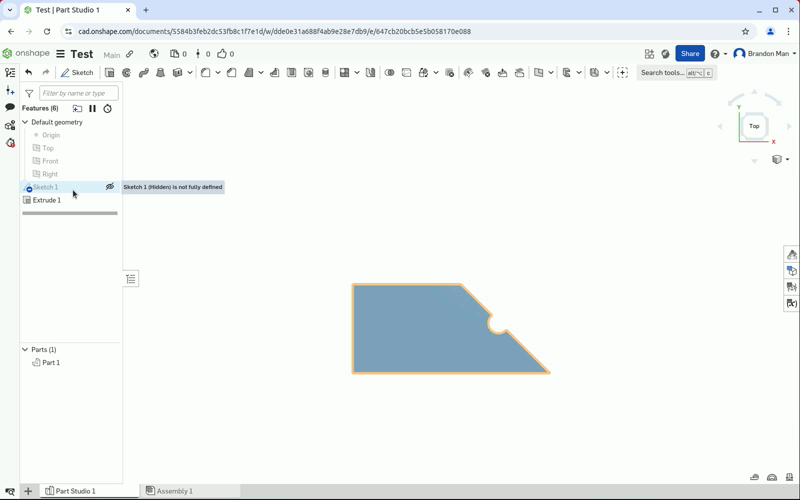
click(73, 189)
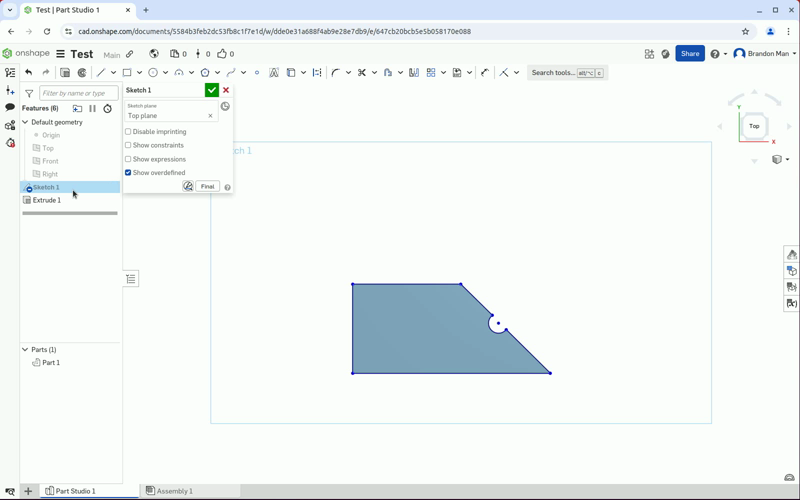
mouse_move(229, 92)
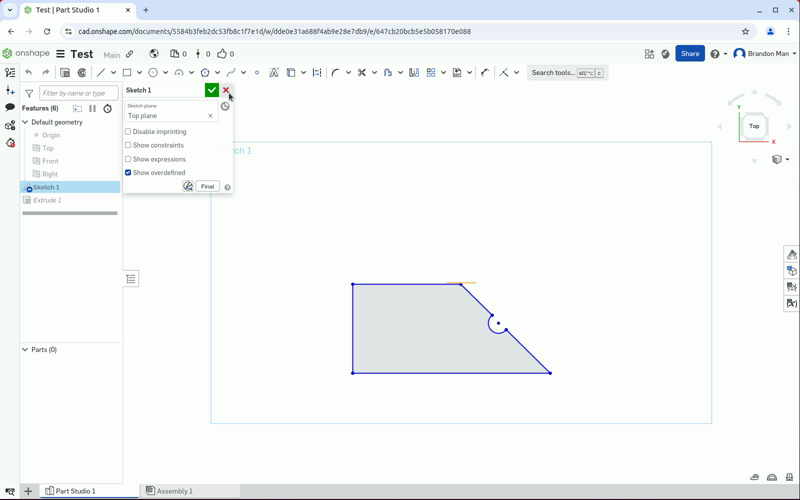
click(229, 92)
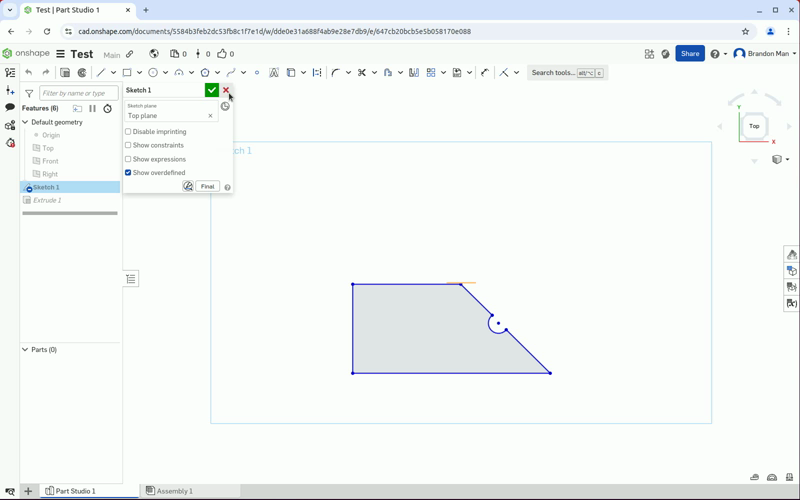
key(shift+s)
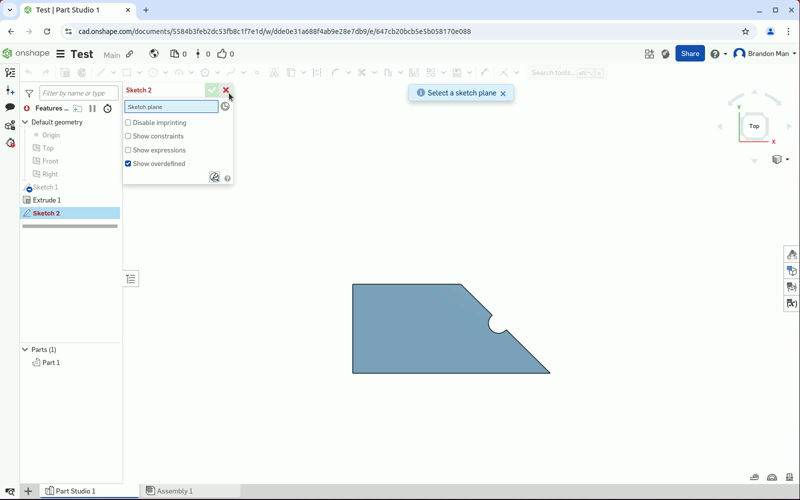
mouse_move(73, 150)
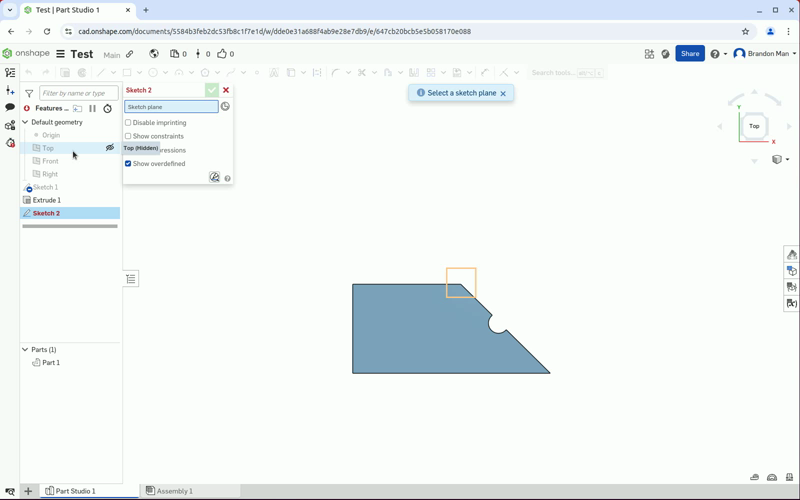
click(73, 150)
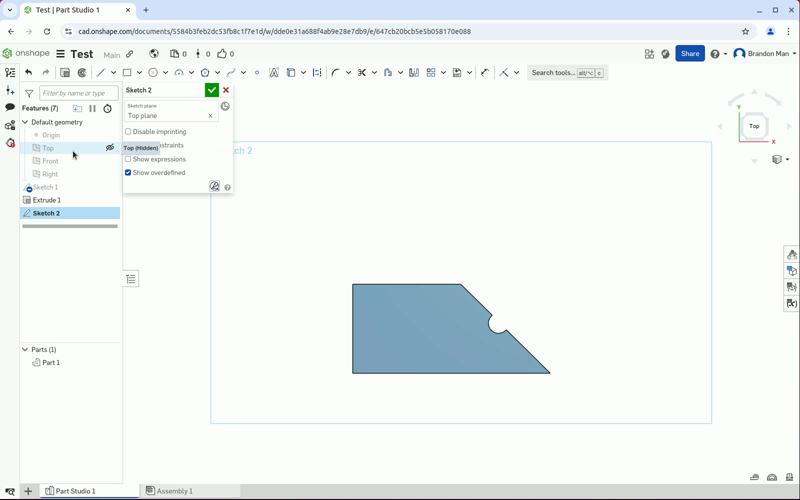
mouse_move(73, 352)
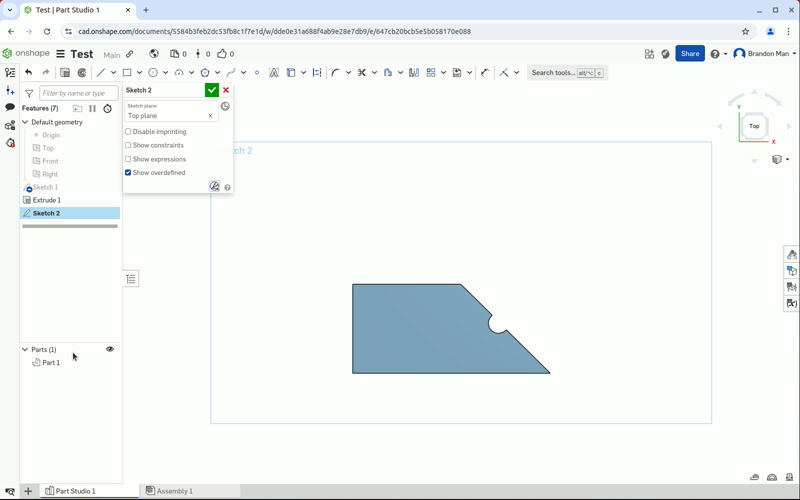
key(y)
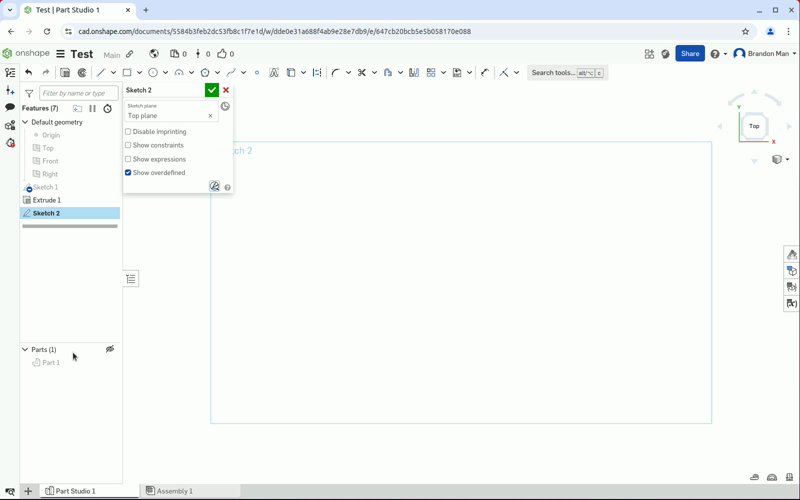
key(l)
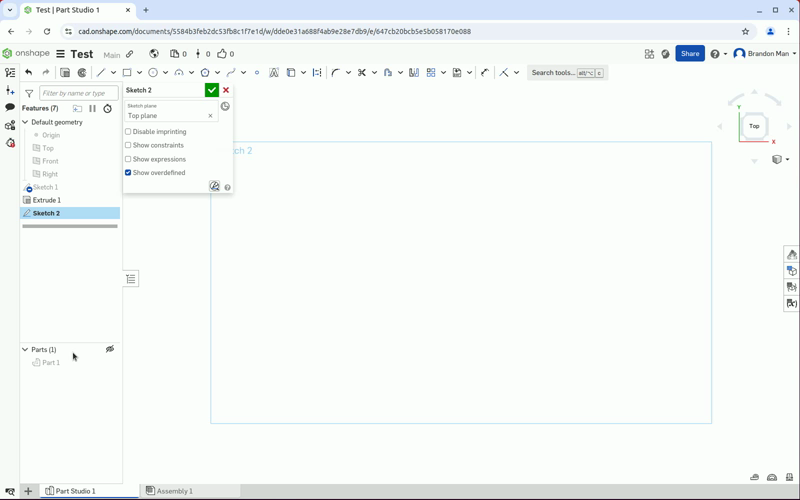
key_down(shift)
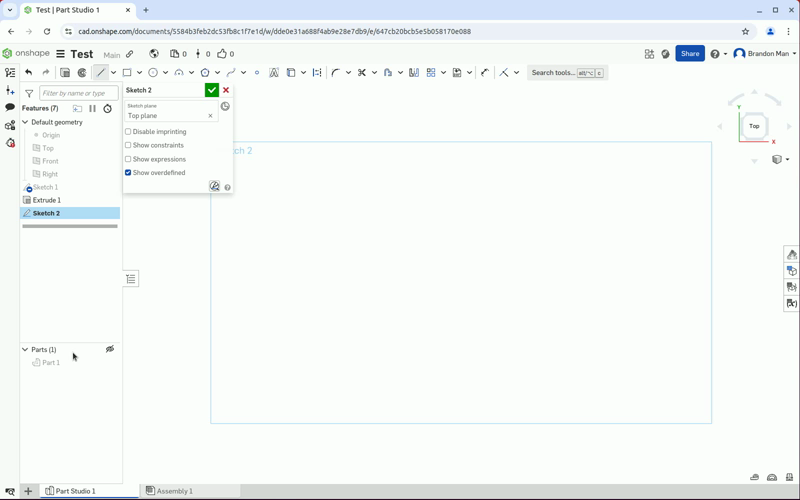
mouse_move(460, 282)
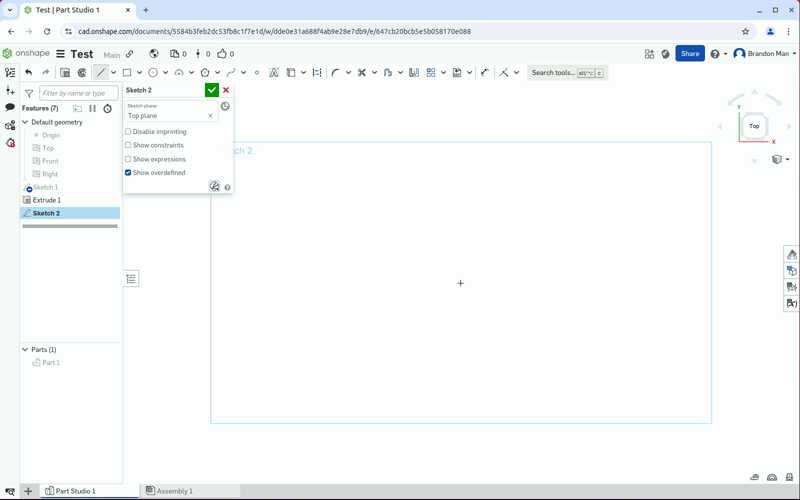
click(460, 282)
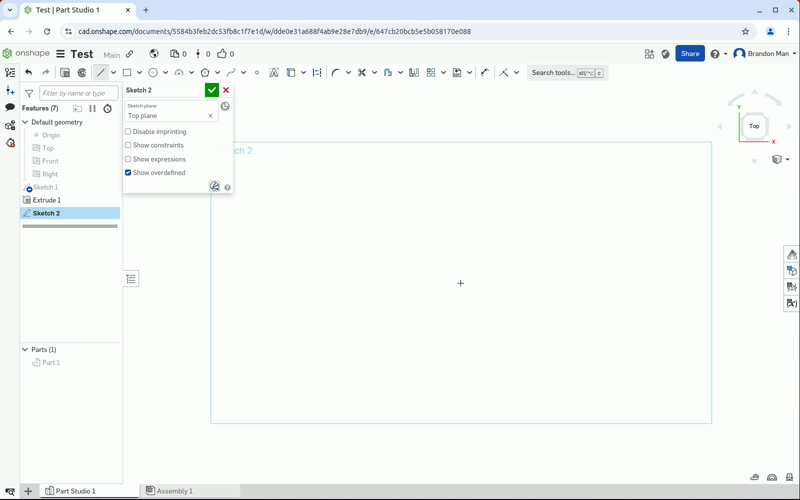
key_up(shift)
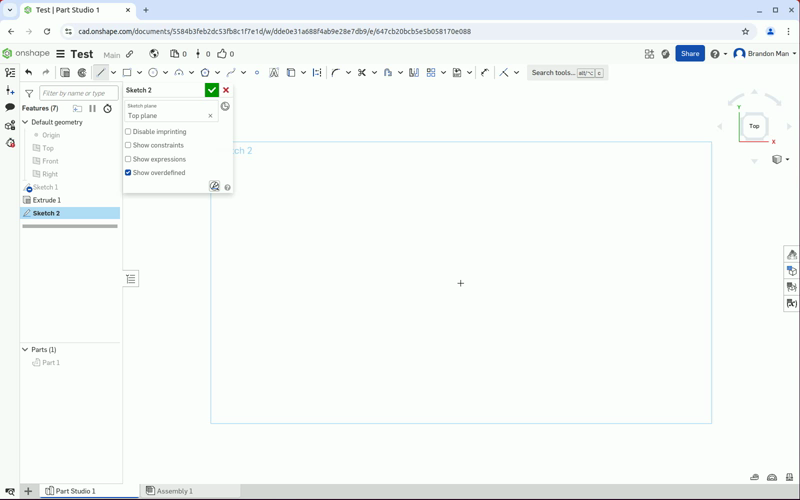
key_down(shift)
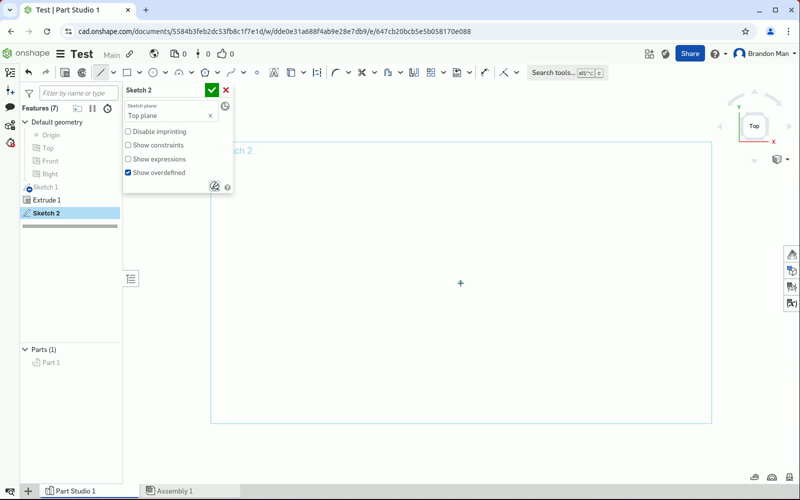
mouse_move(490, 282)
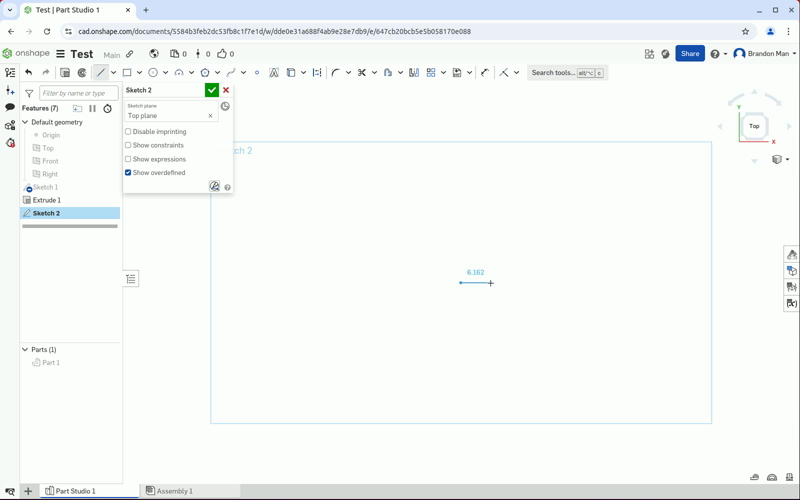
mouse_move(491, 313)
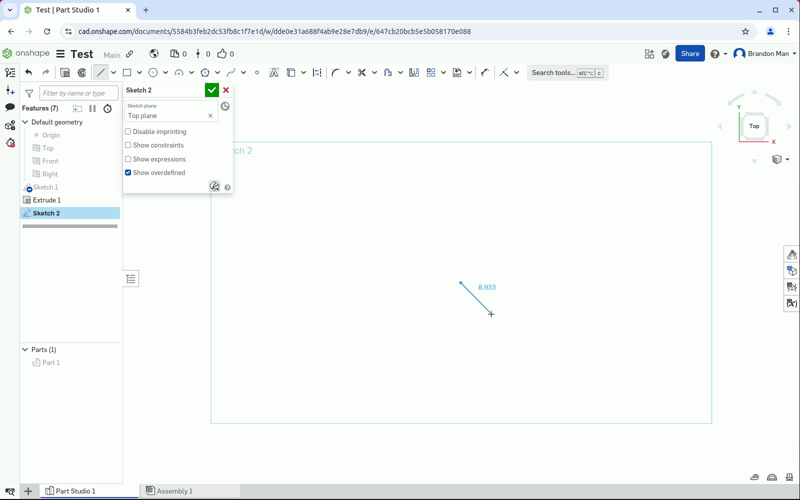
click(491, 313)
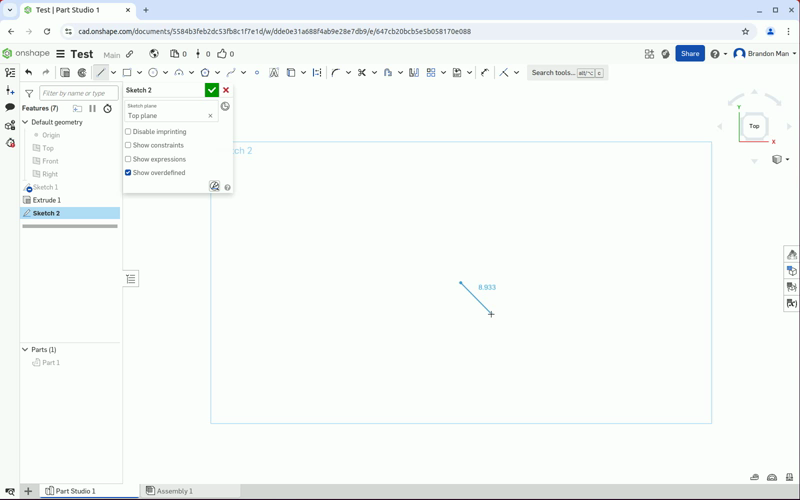
key_up(shift)
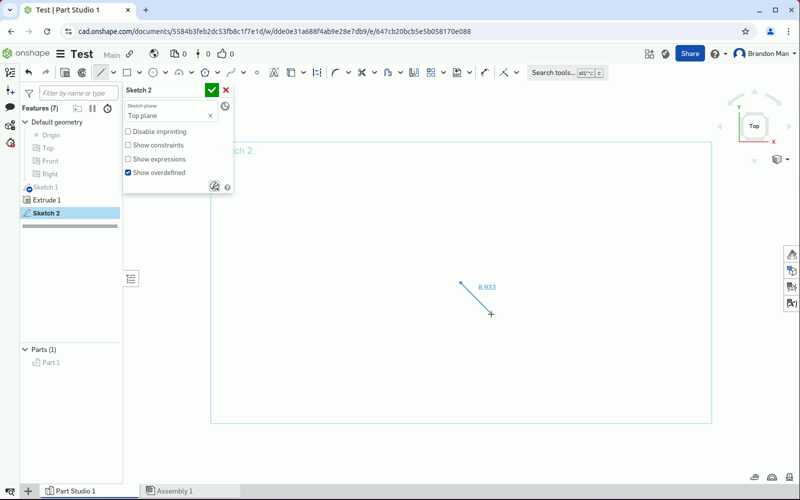
key(esc)
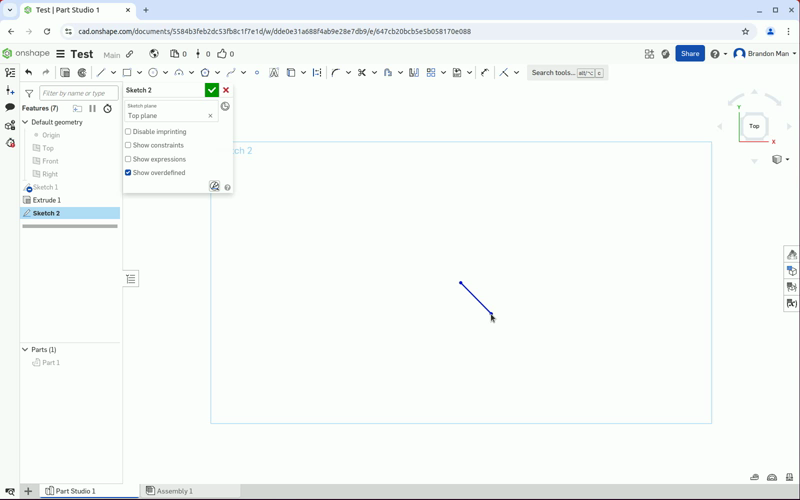
key(a)
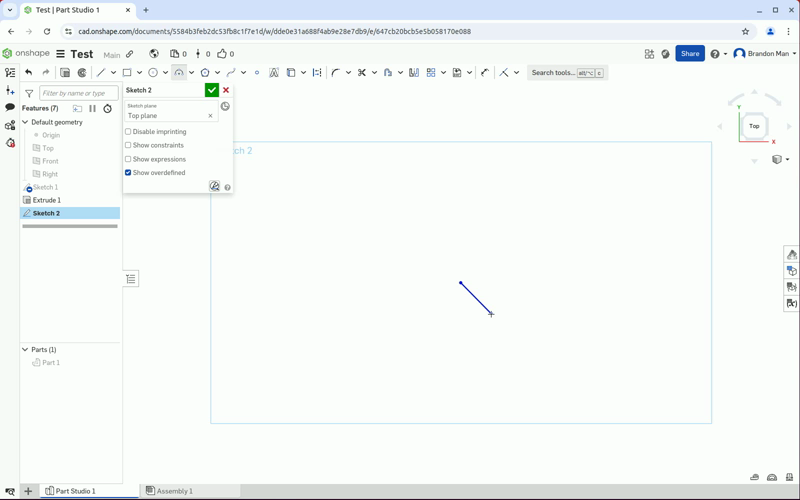
mouse_move(491, 313)
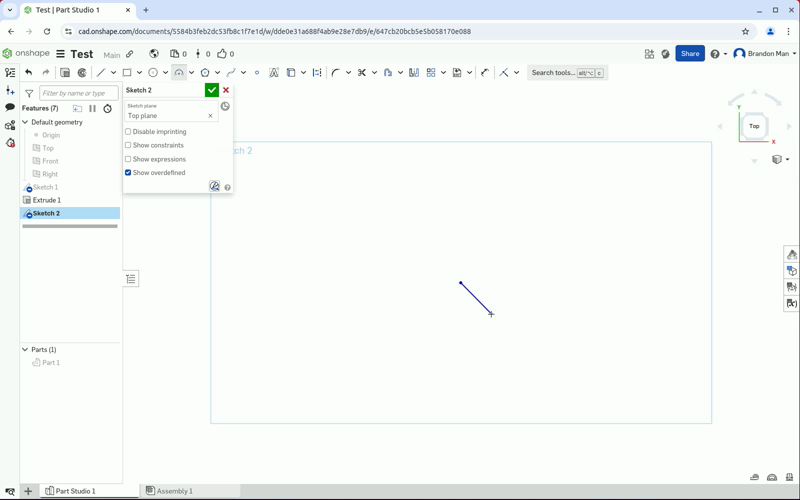
click(491, 313)
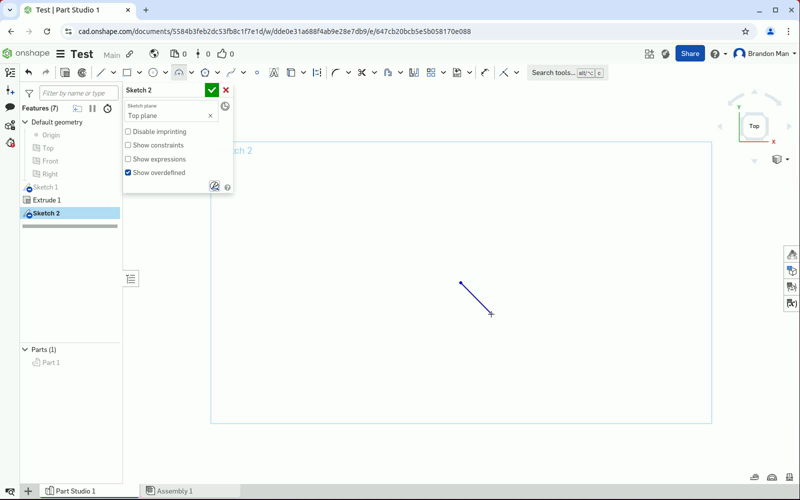
key_down(shift)
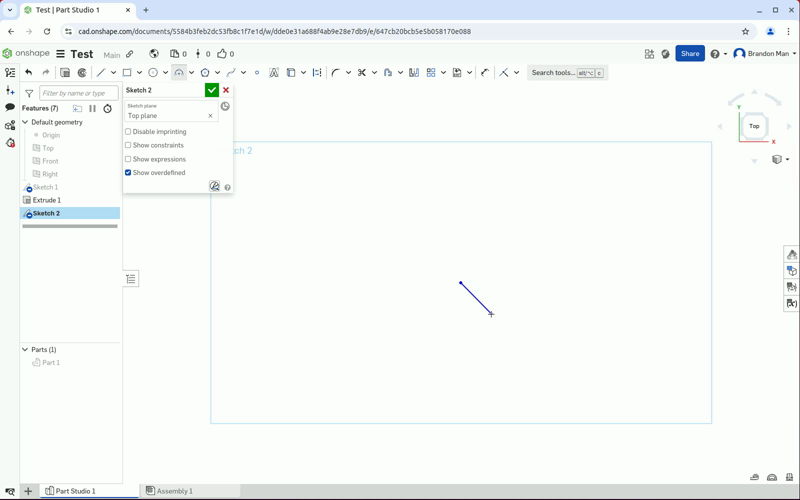
mouse_move(507, 329)
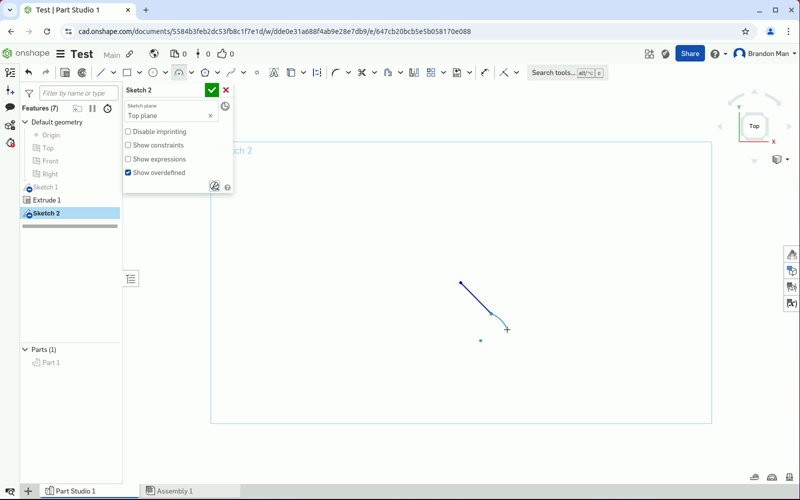
click(507, 329)
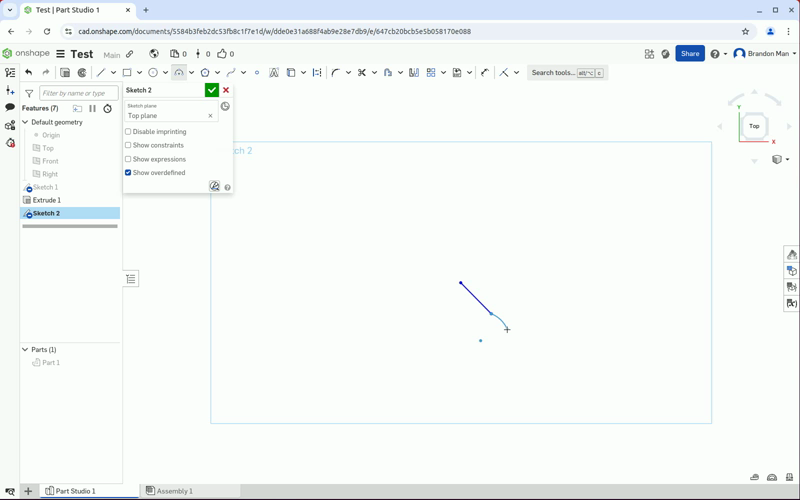
mouse_move(507, 312)
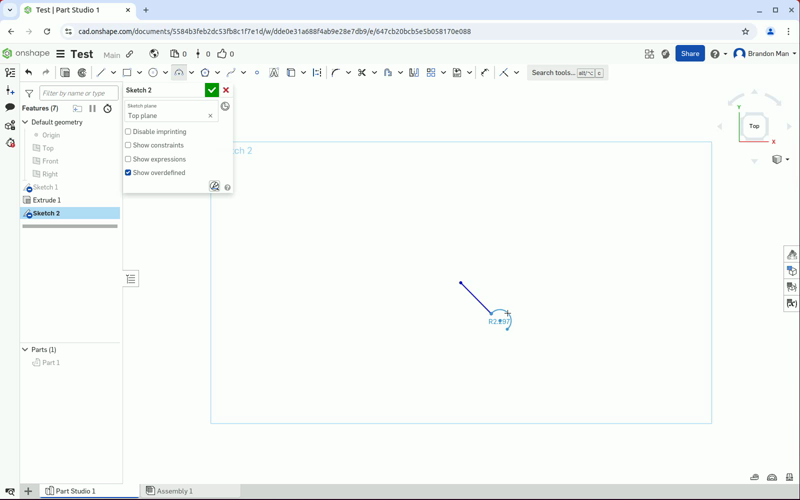
click(507, 312)
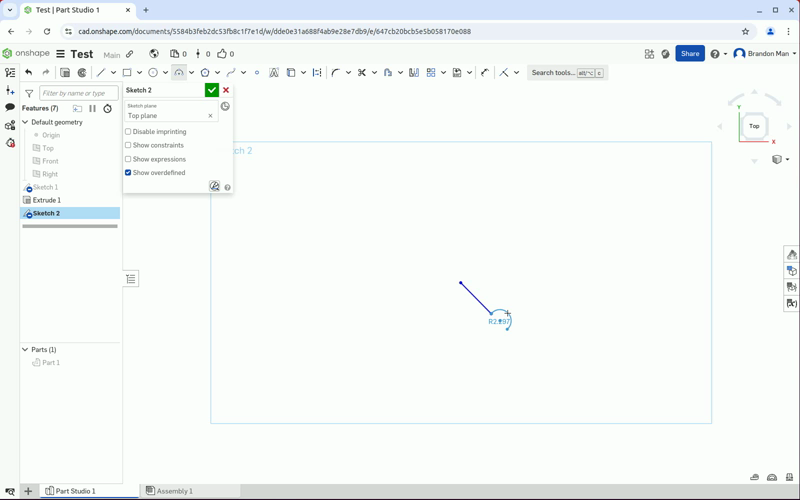
key_up(shift)
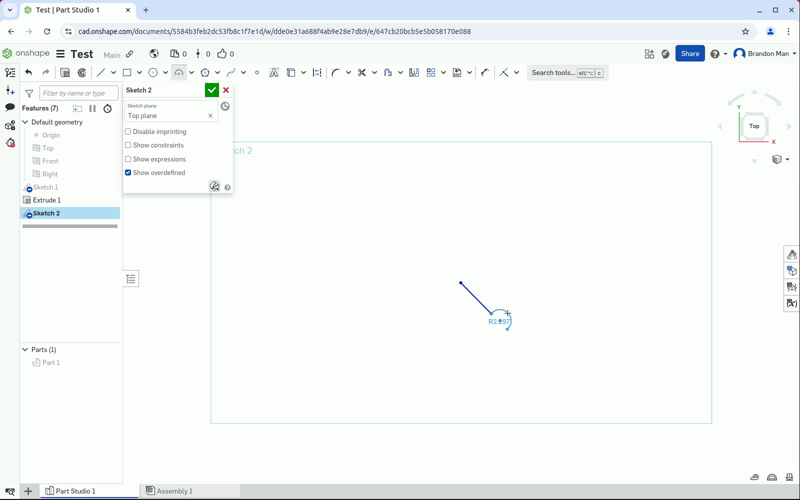
key(esc)
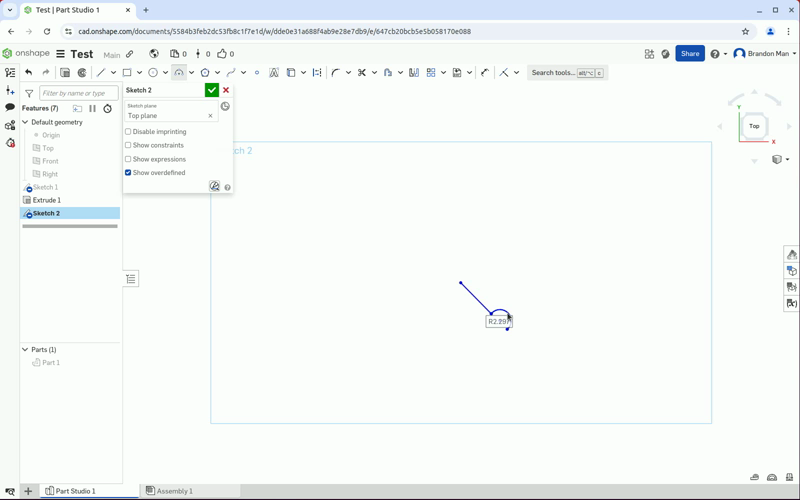
key(l)
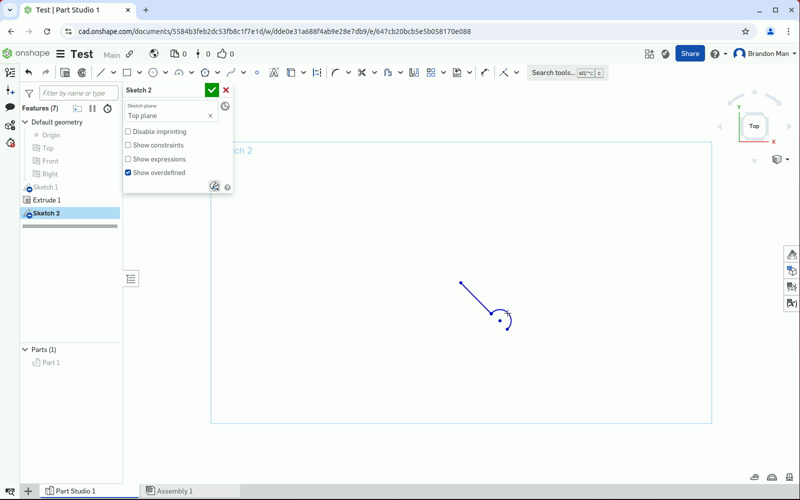
mouse_move(507, 329)
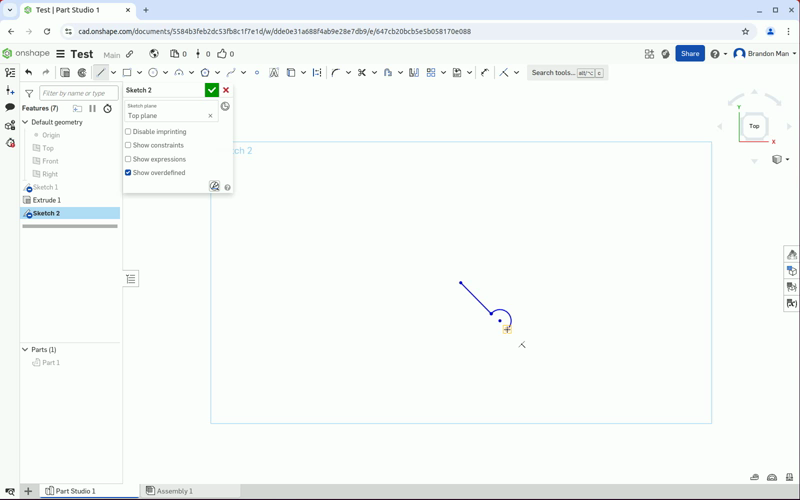
click(507, 329)
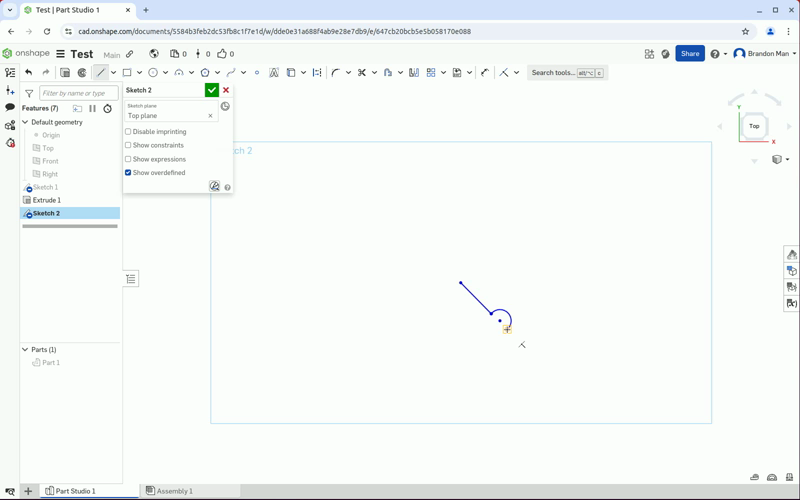
key_down(shift)
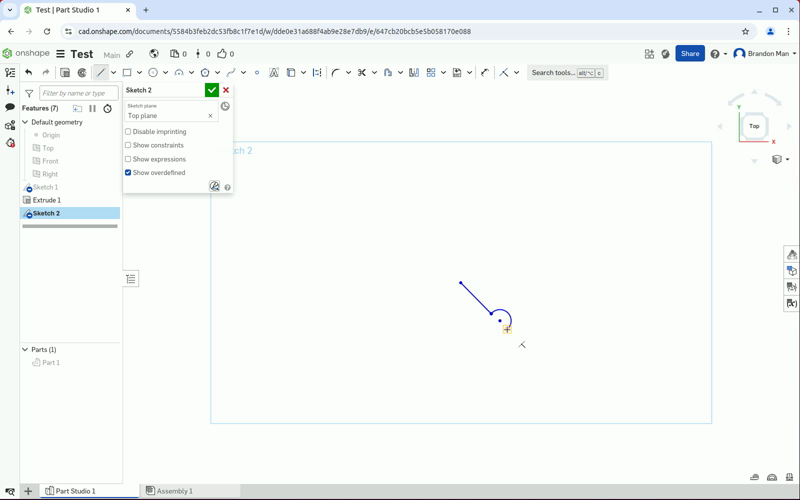
mouse_move(550, 372)
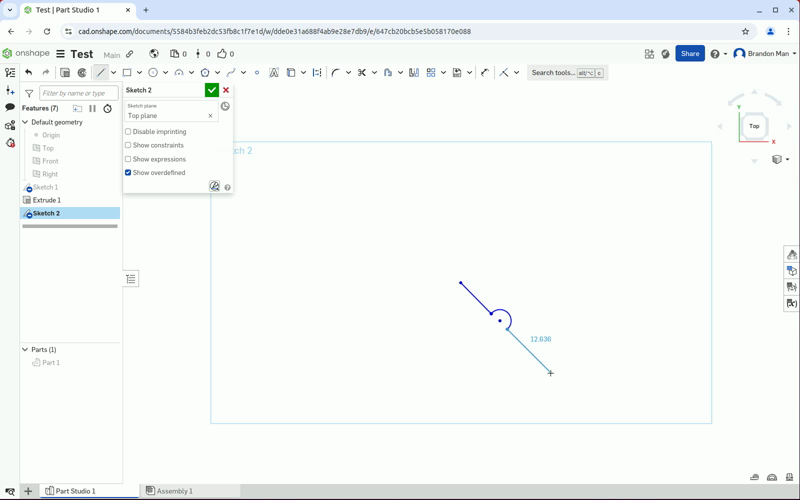
click(550, 372)
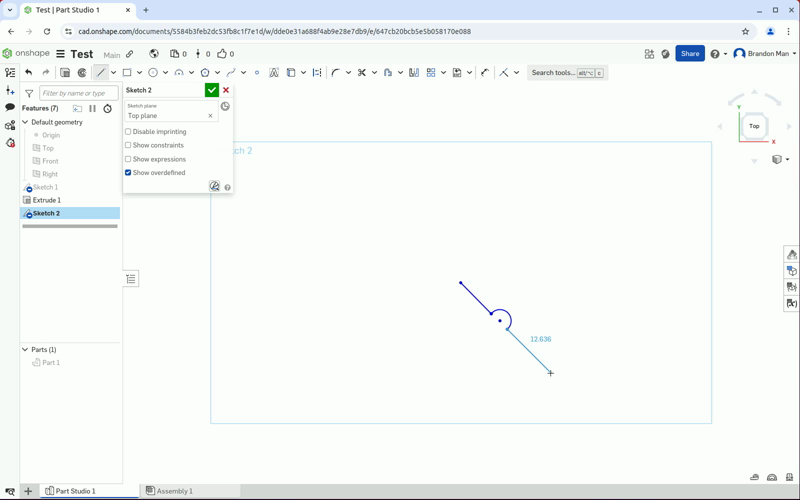
key_up(shift)
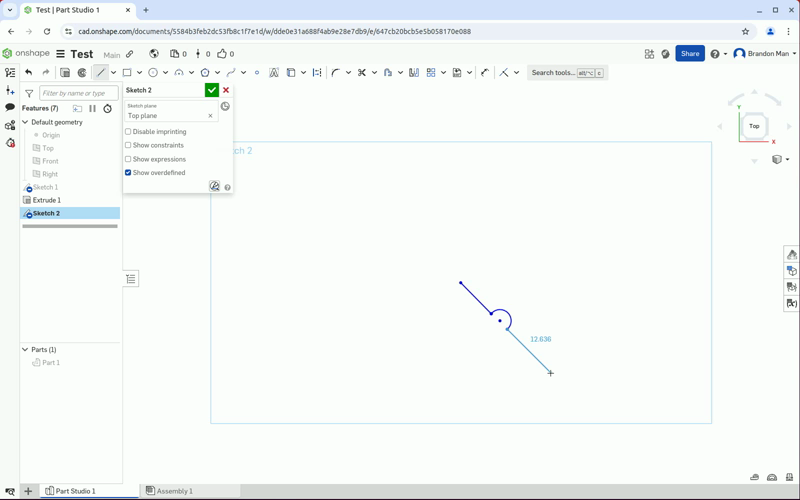
key_down(shift)
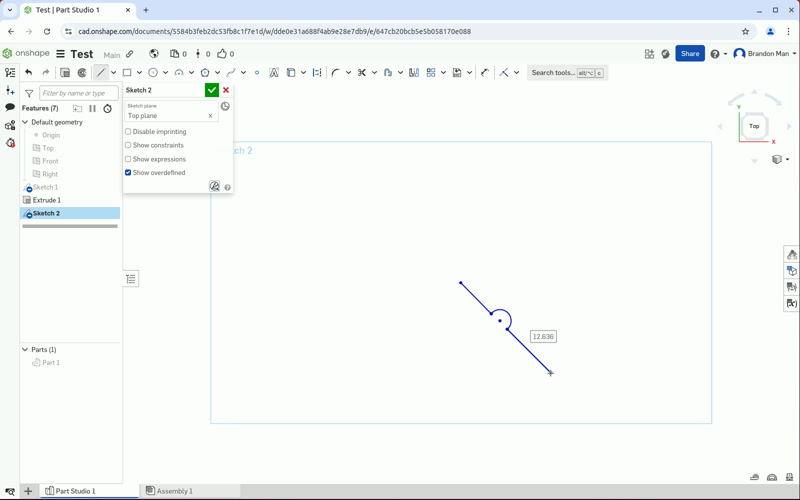
mouse_move(550, 175)
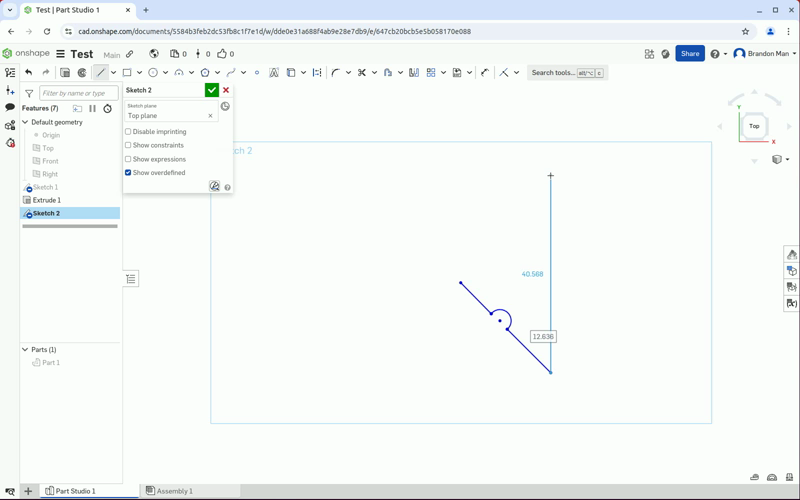
click(550, 175)
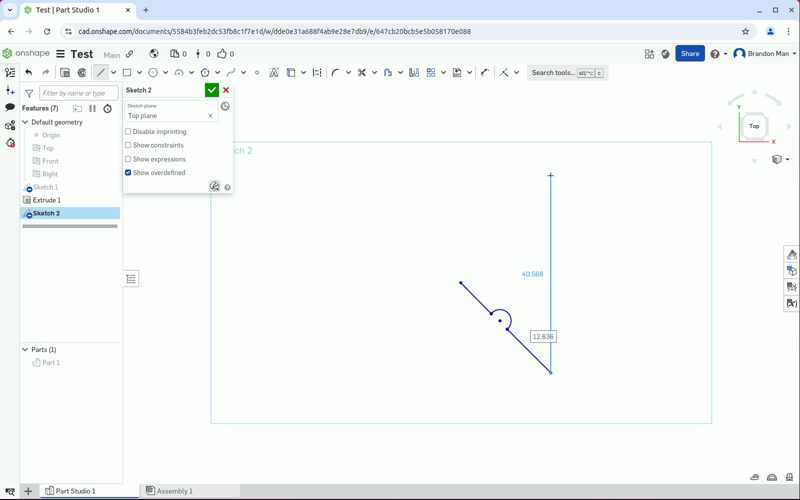
key_up(shift)
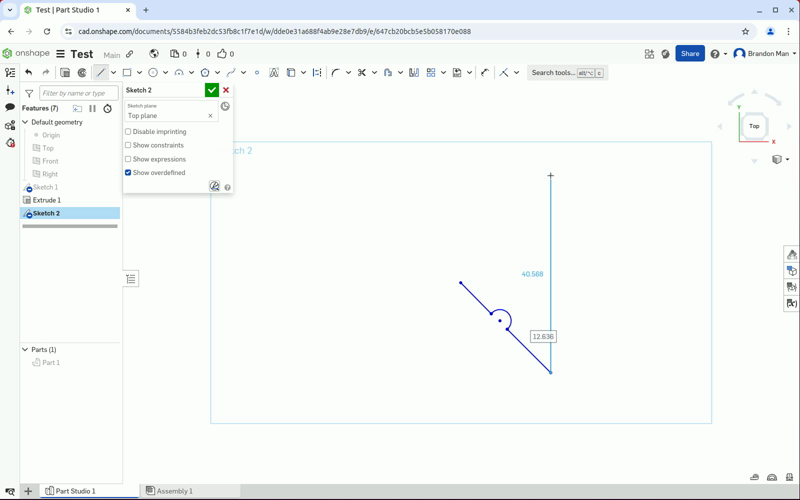
key_down(shift)
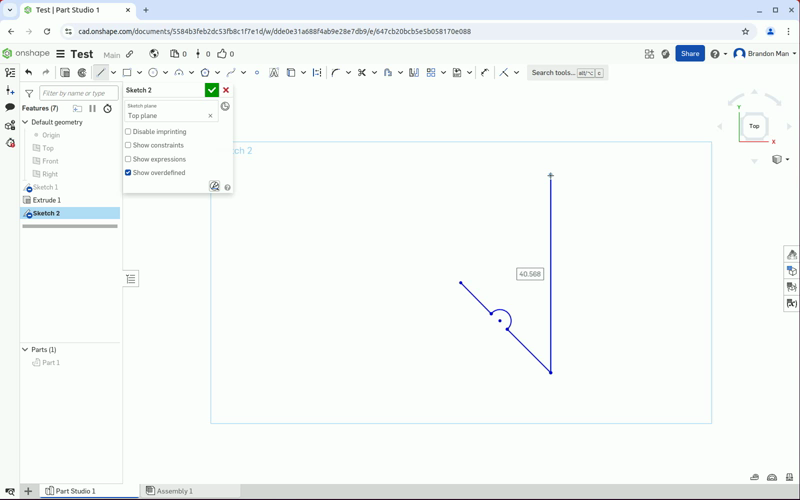
mouse_move(460, 175)
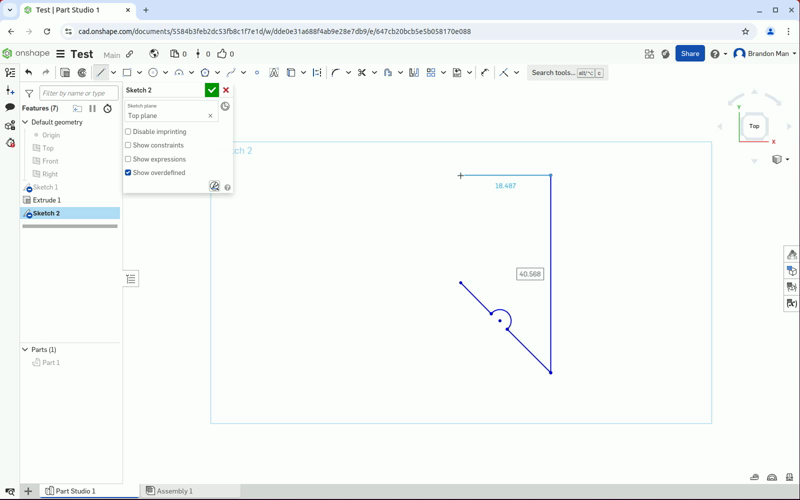
click(460, 175)
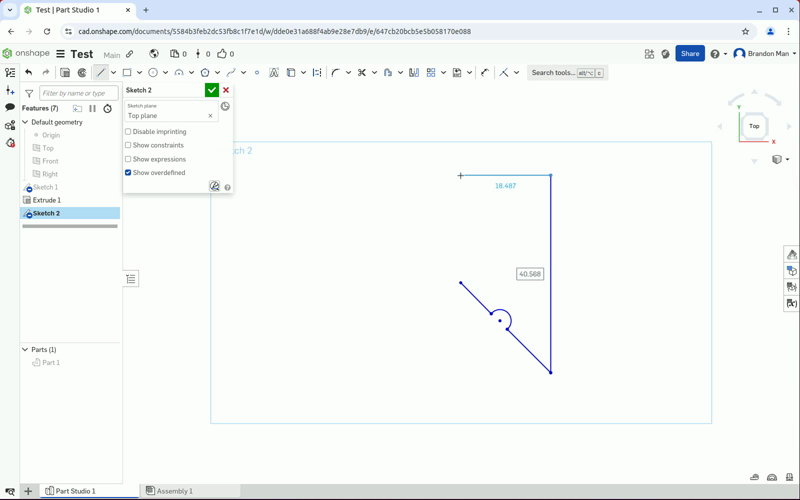
key_up(shift)
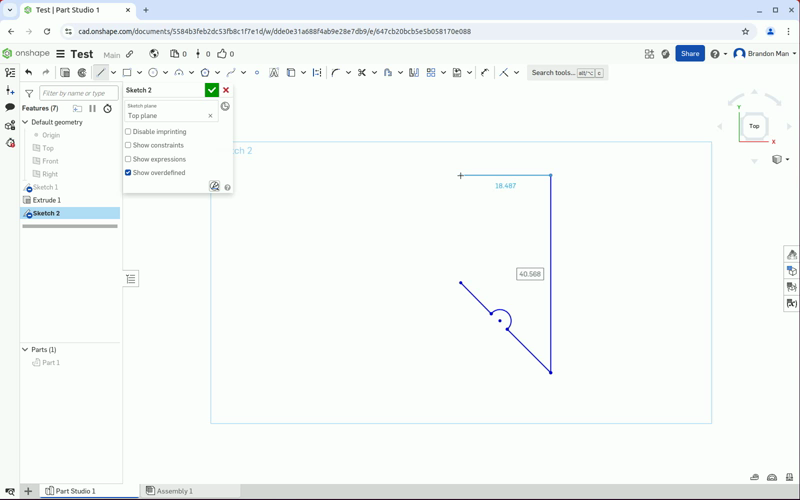
key_down(shift)
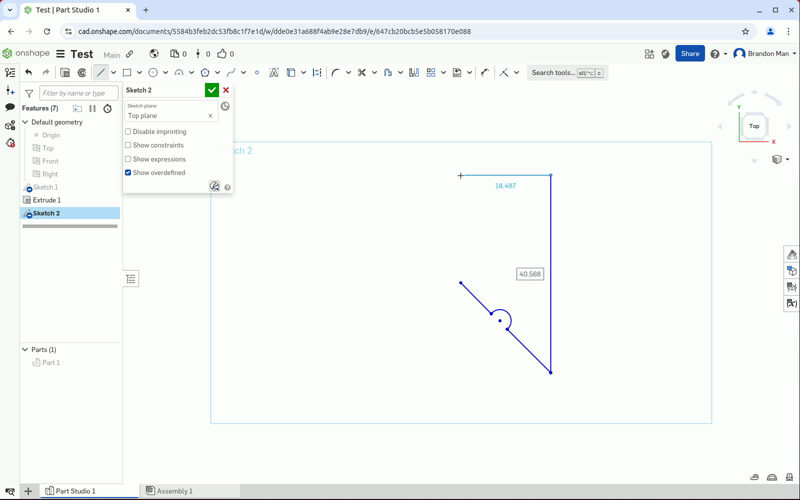
mouse_move(460, 282)
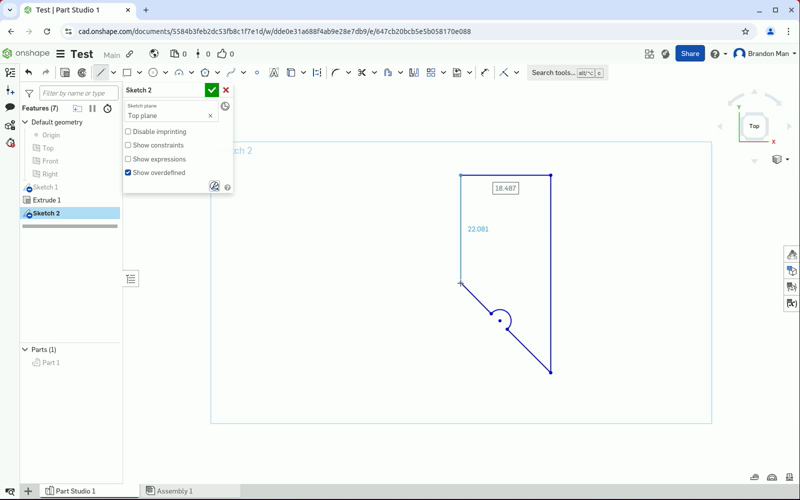
key_up(shift)
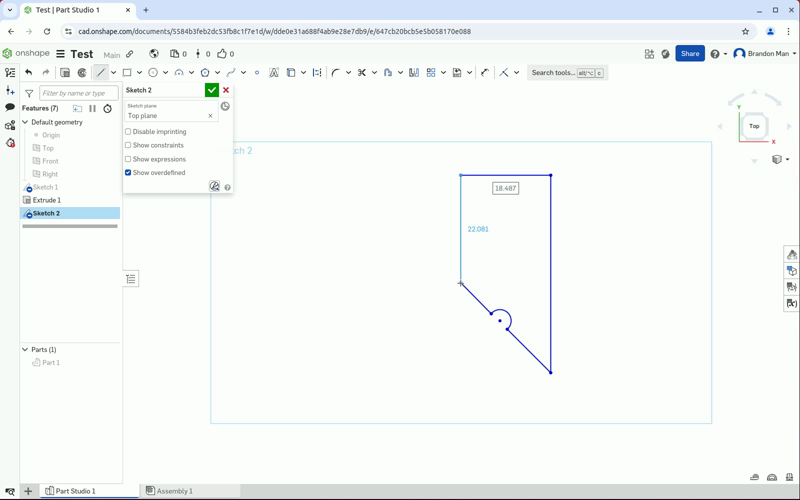
click(460, 282)
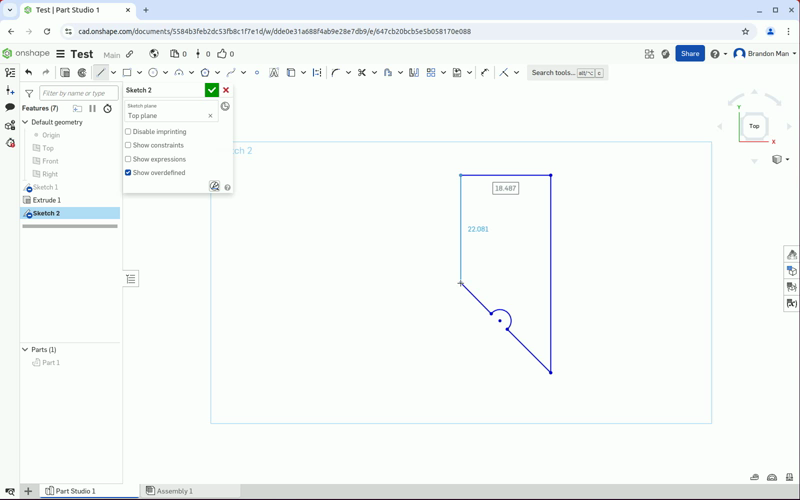
key(esc)
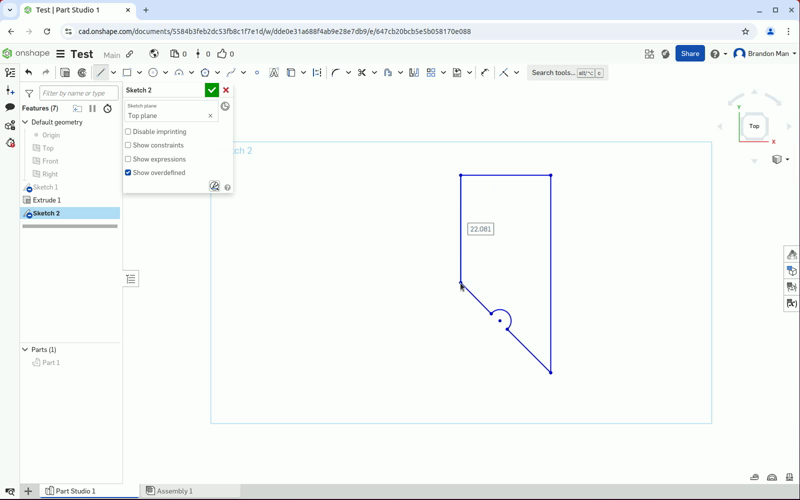
mouse_move(517, 239)
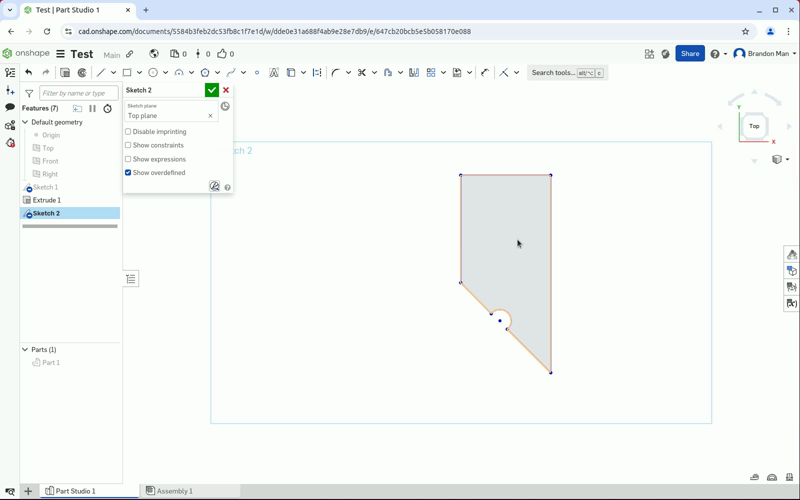
scroll(6)
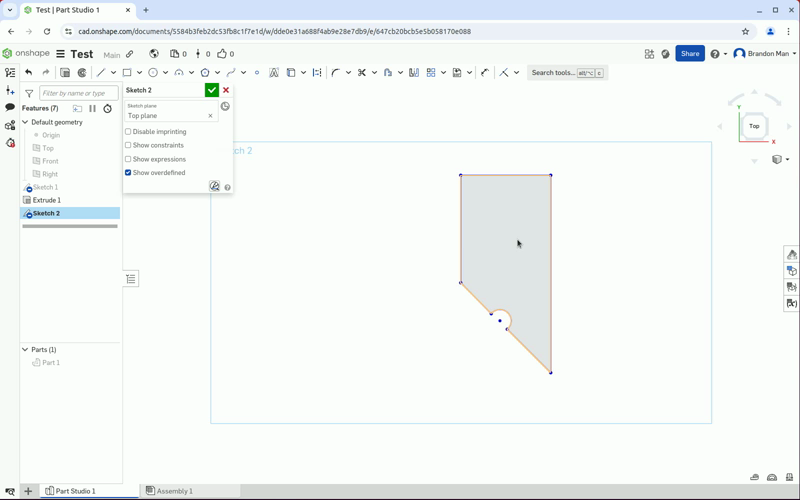
scroll(6)
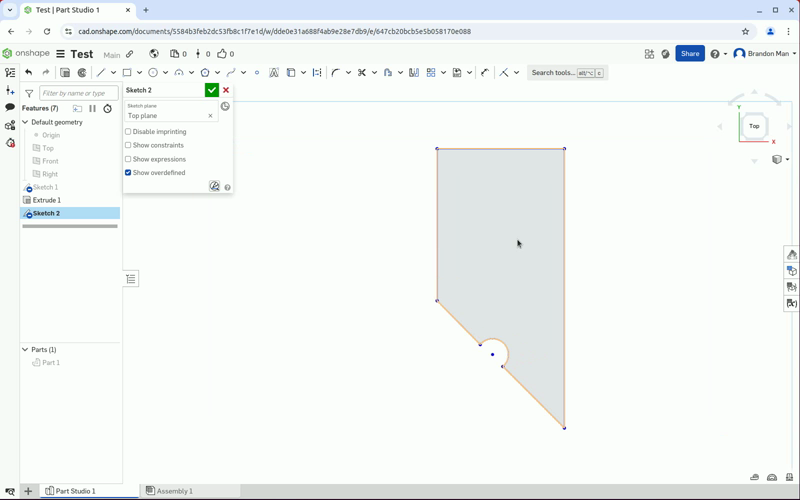
scroll(6)
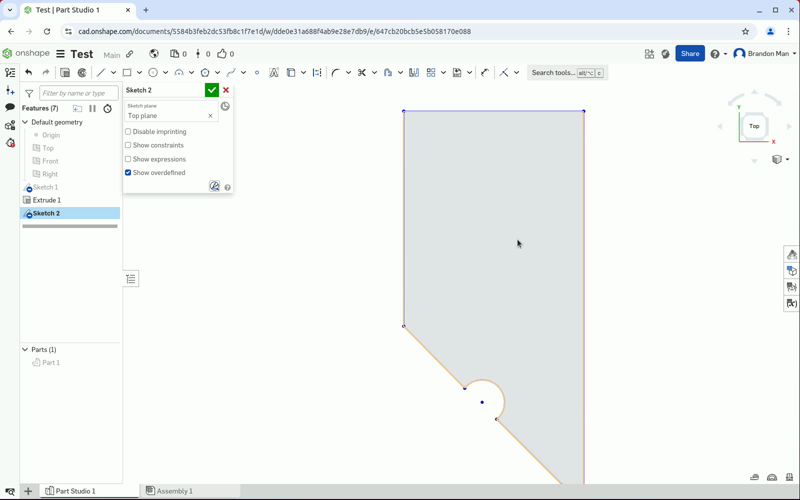
scroll(6)
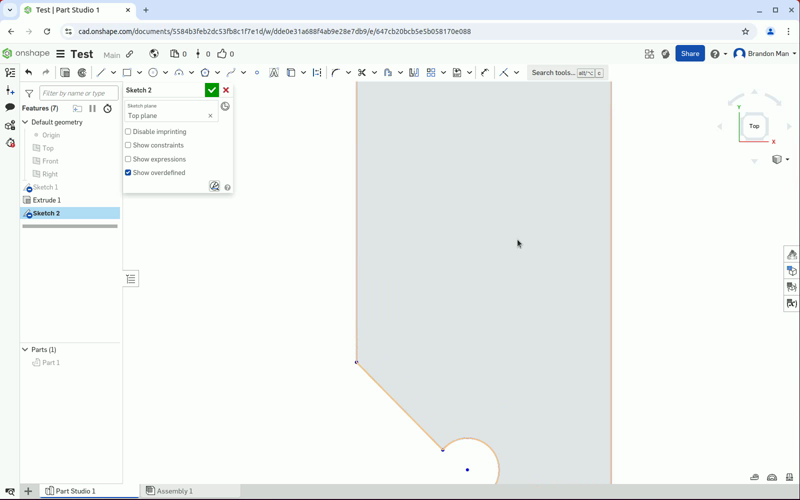
scroll(6)
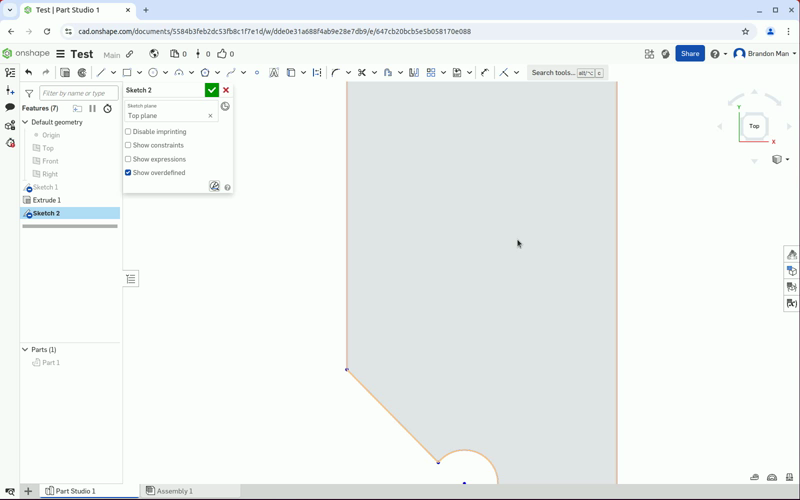
scroll(6)
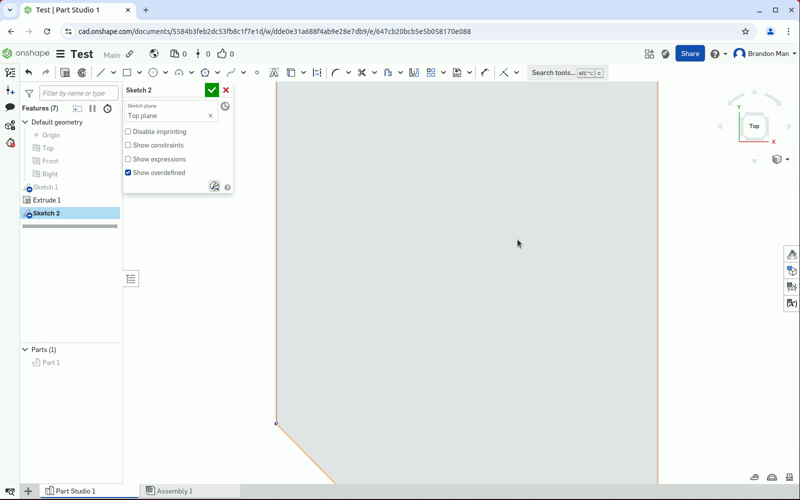
scroll(6)
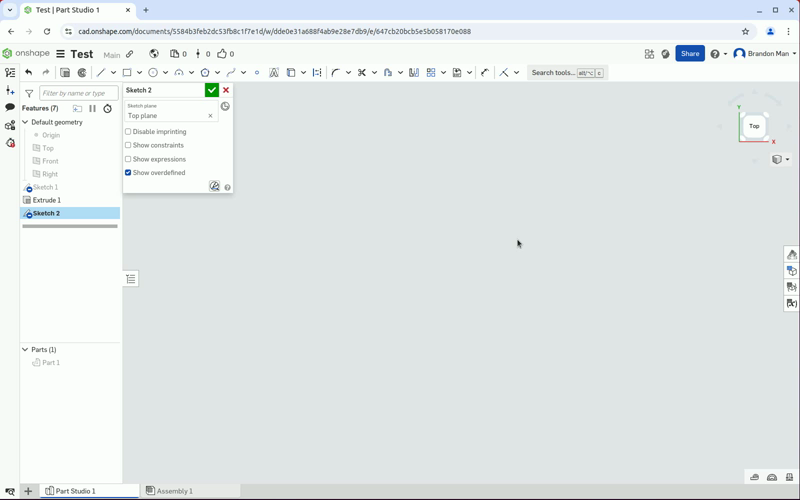
click(517, 239)
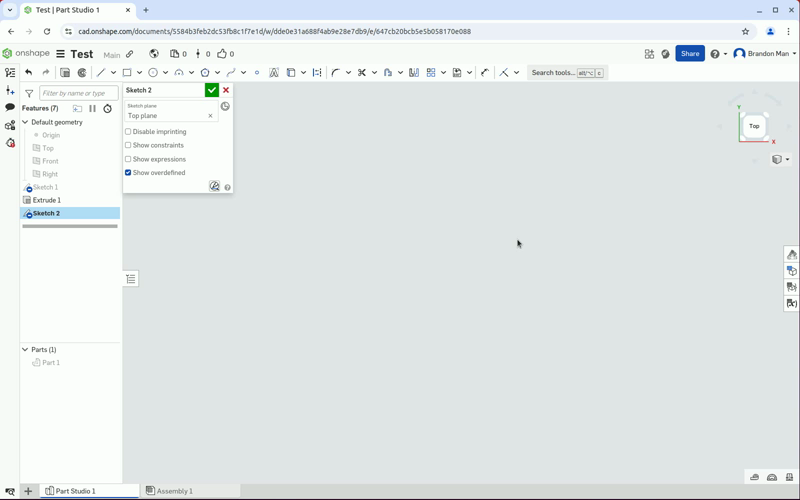
scroll(-6)
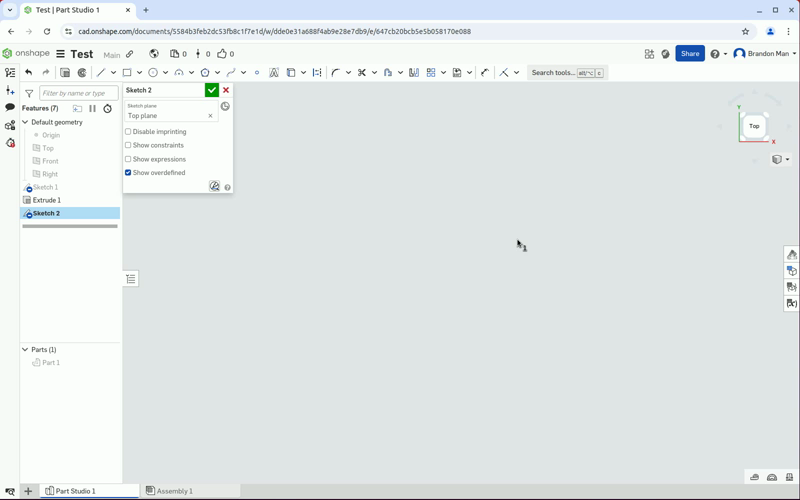
scroll(-6)
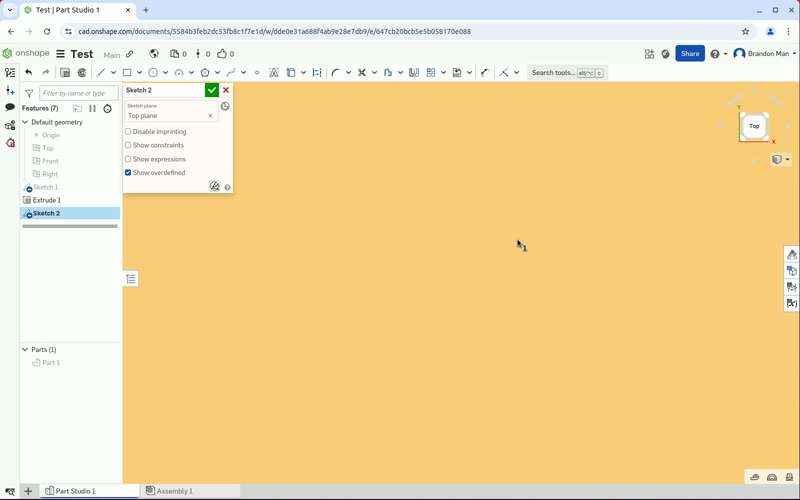
scroll(-6)
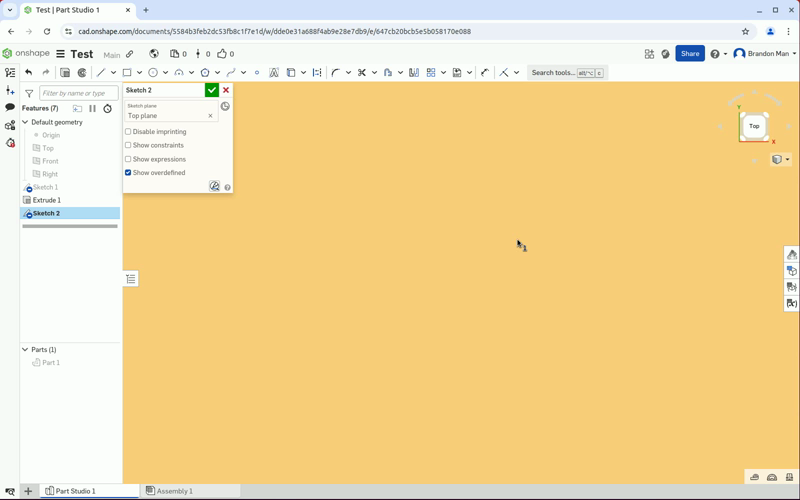
scroll(-6)
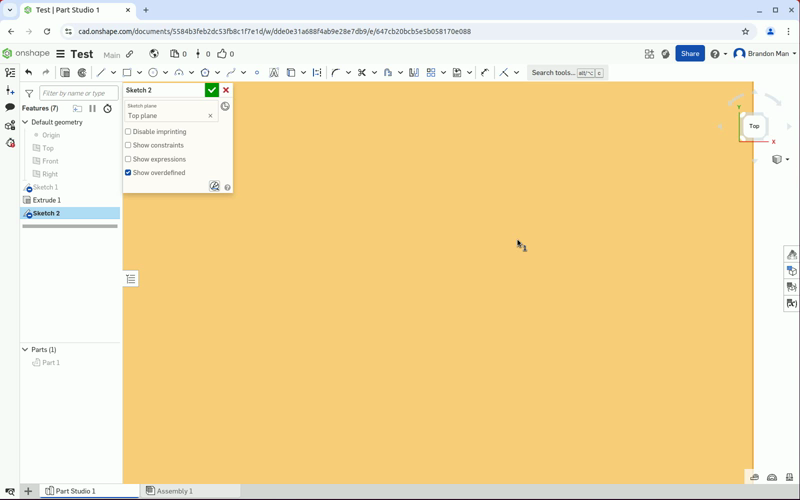
scroll(-6)
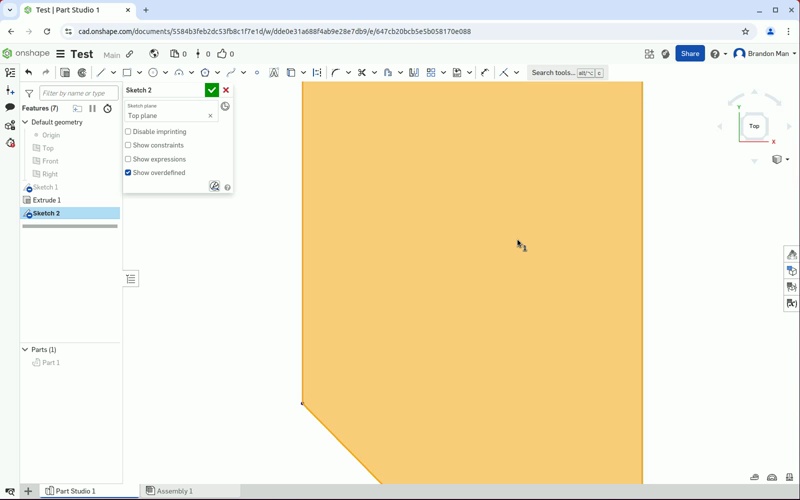
scroll(-6)
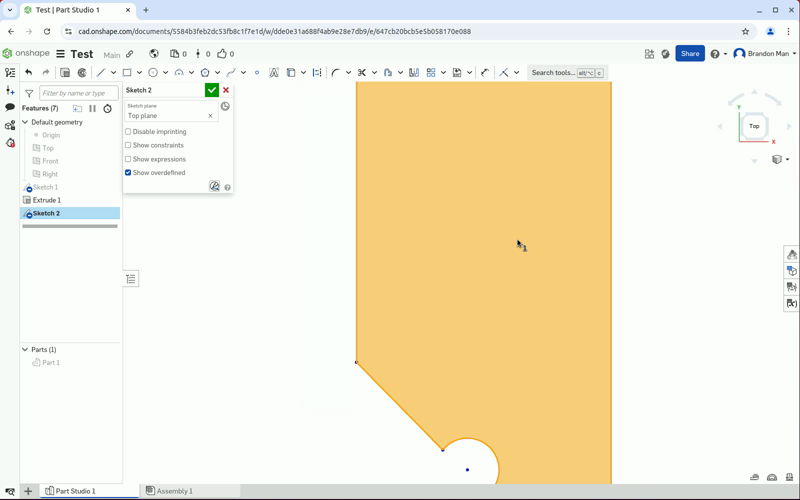
scroll(-6)
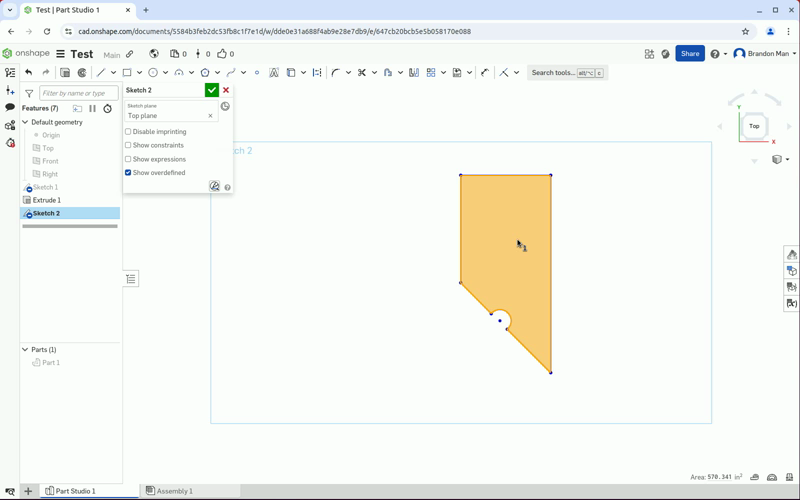
mouse_move(73, 352)
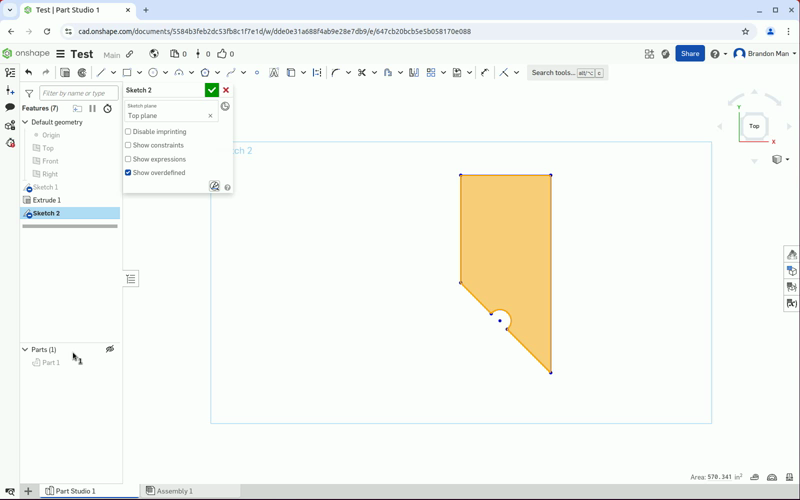
key(shift+y)
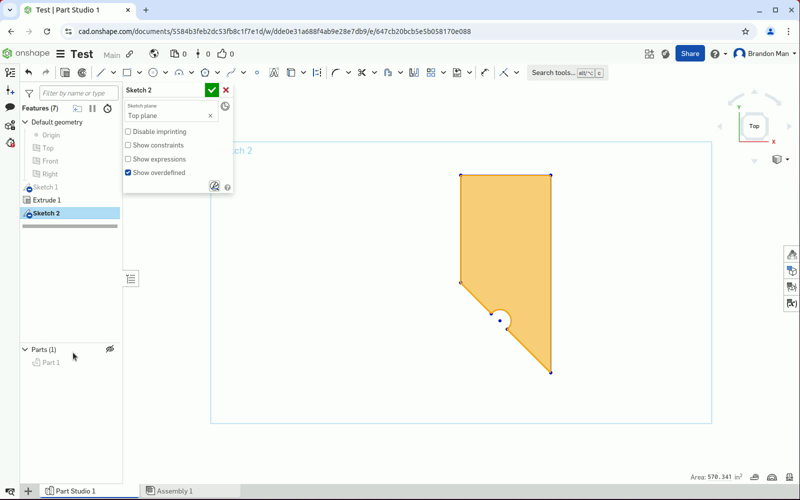
key(shift+e)
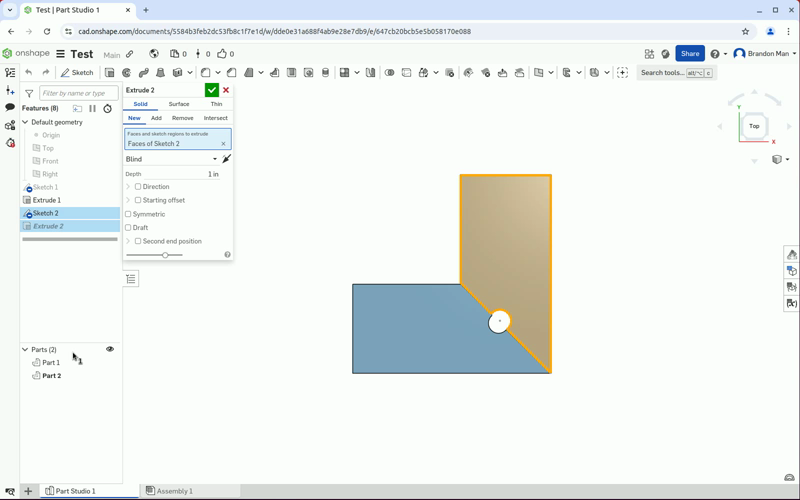
mouse_move(143, 106)
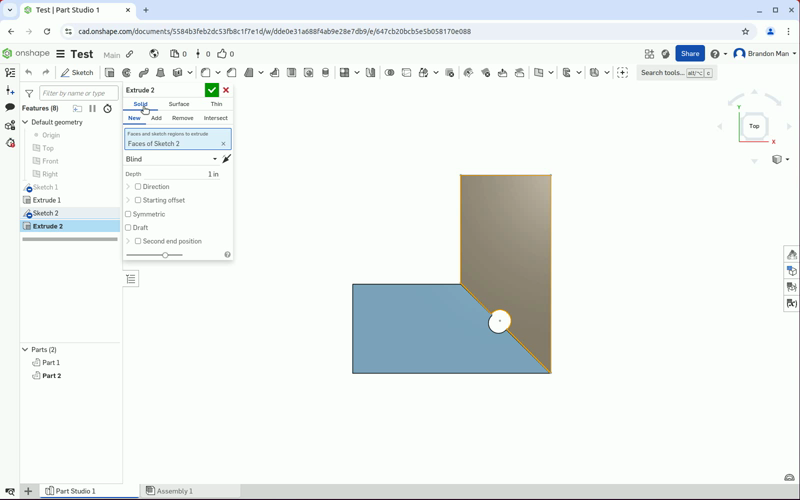
click(143, 106)
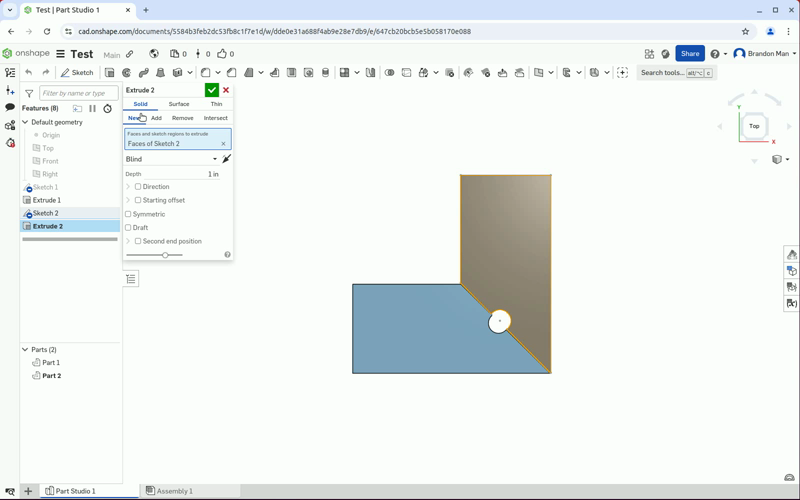
mouse_move(137, 120)
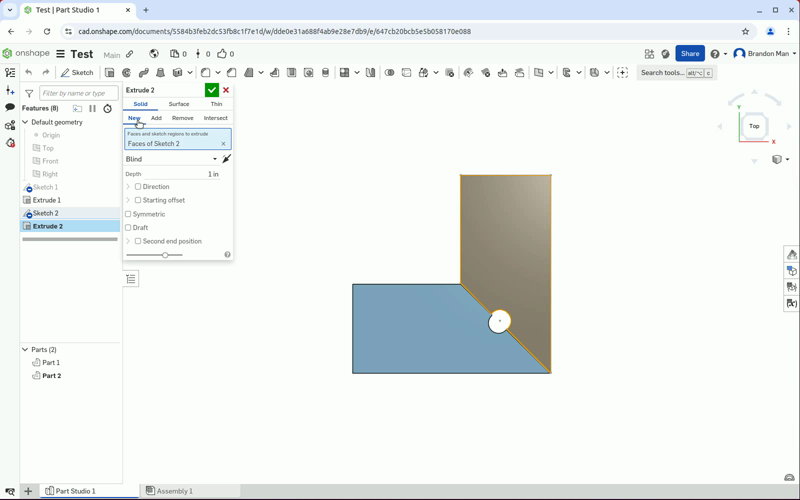
click(137, 120)
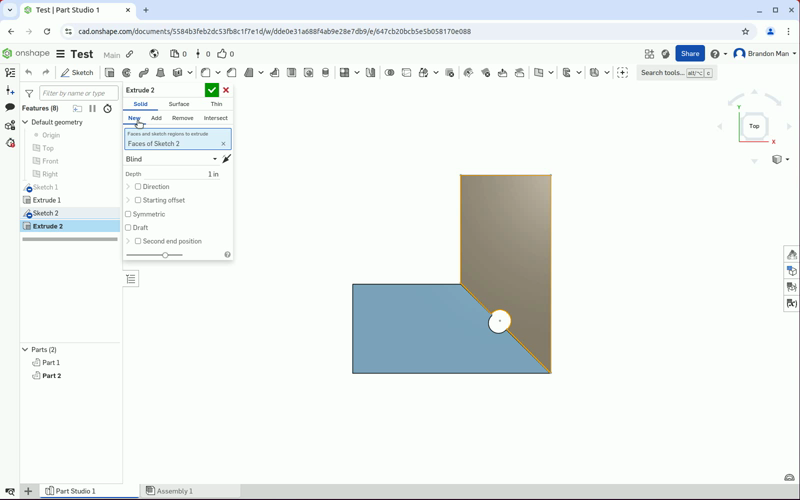
key(tab, 4)
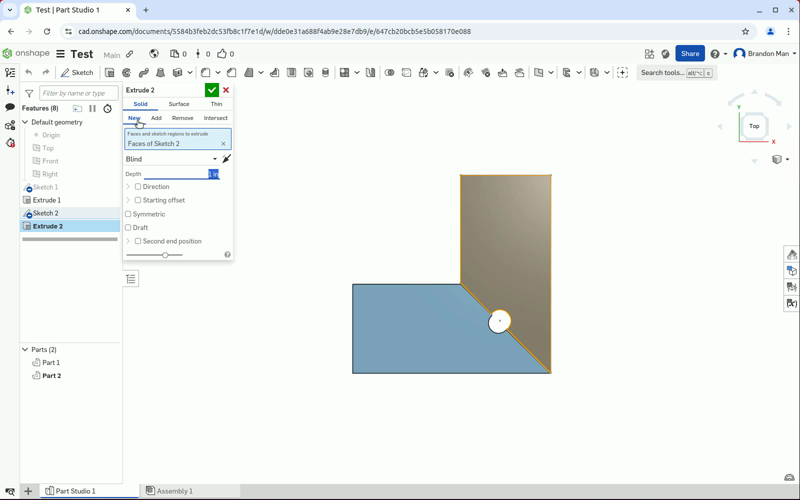
text(23.108)
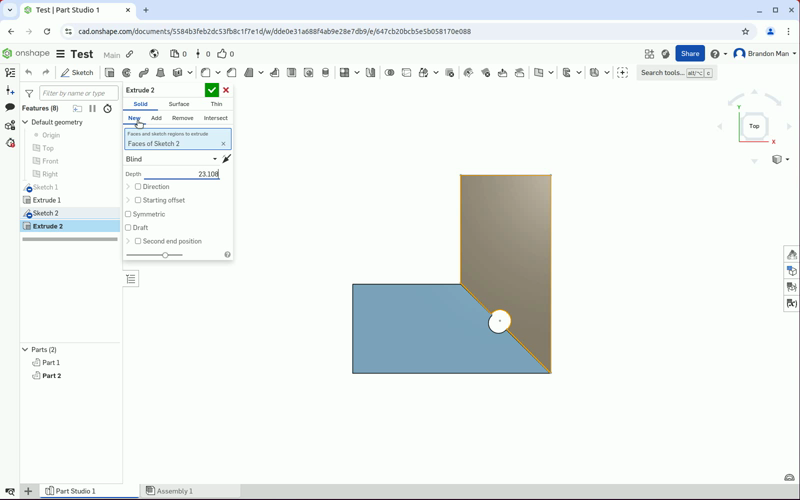
key(enter)
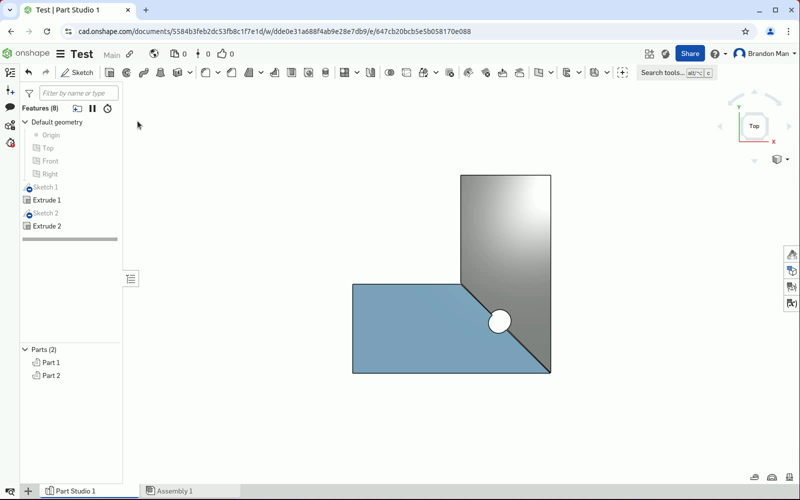
key(shift+h)
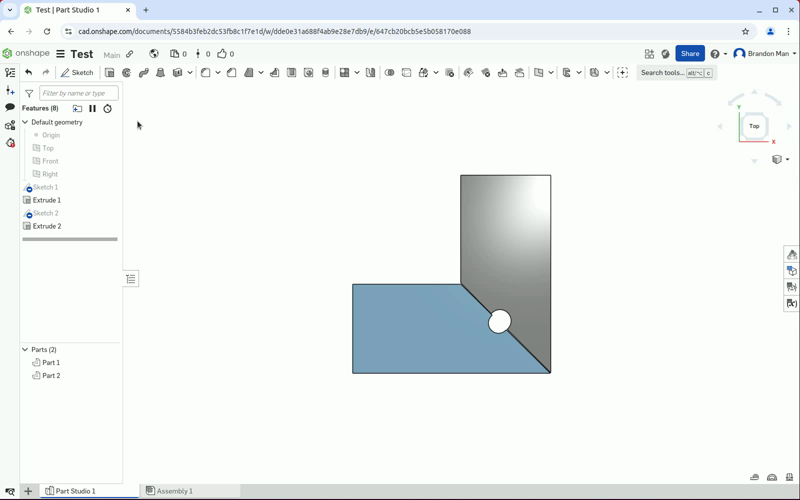
key(shift+h)
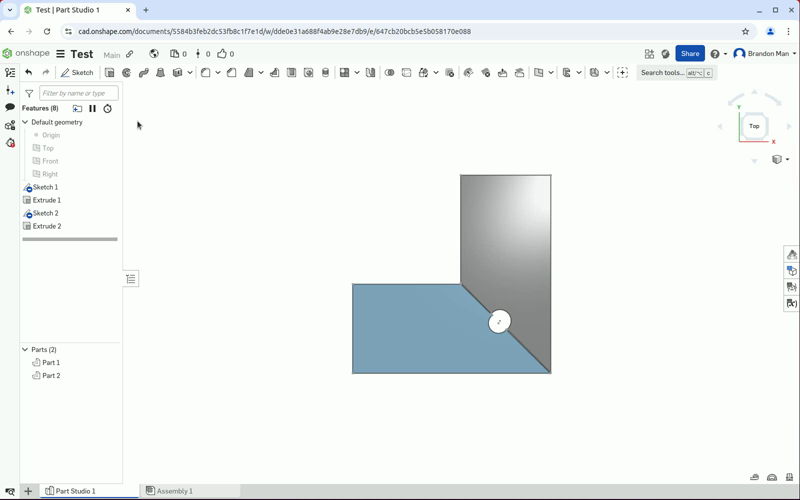
key(shift+7)
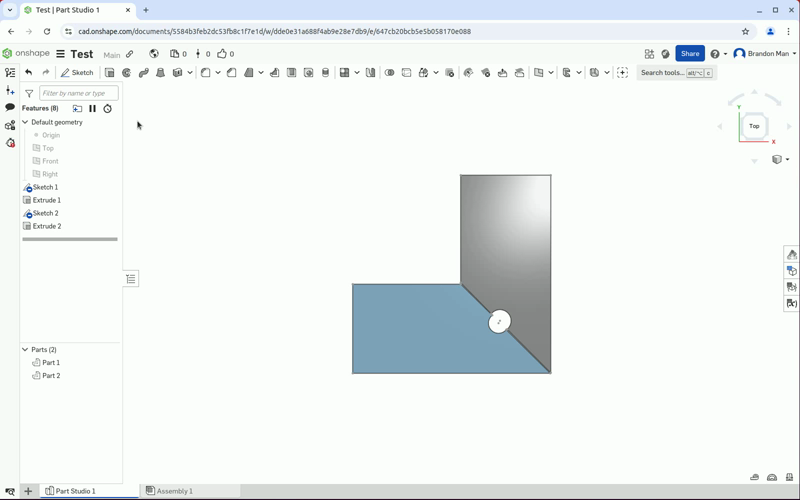
key(up, 3)
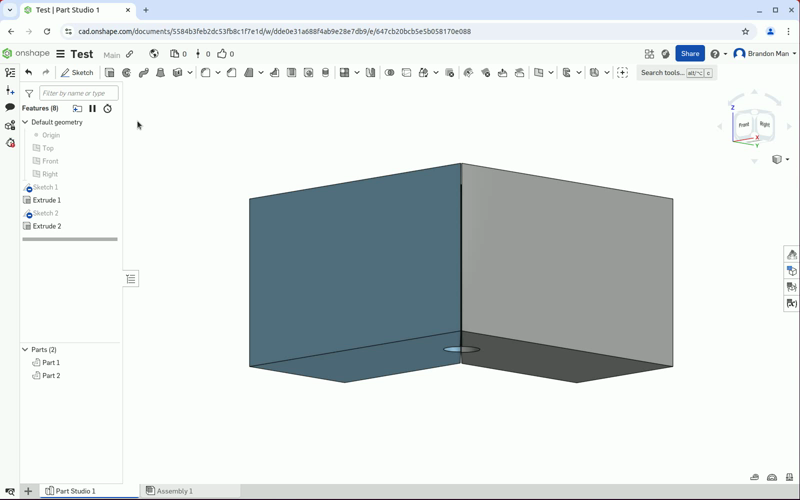
key(left, 3)
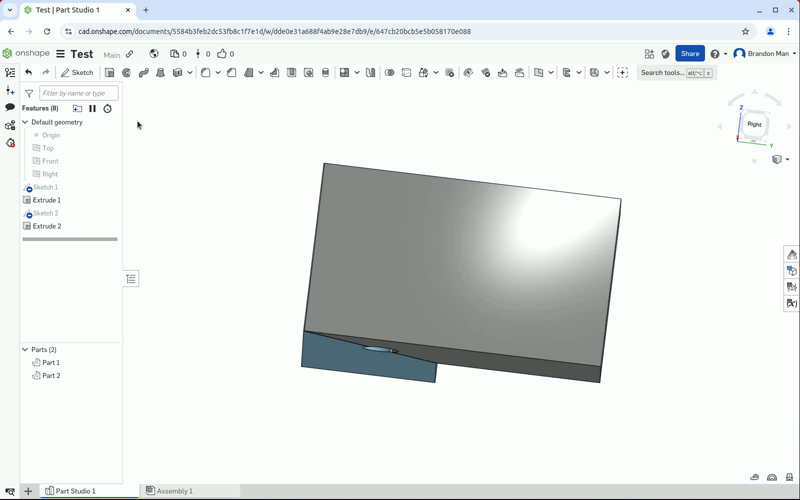
key(right, 3)
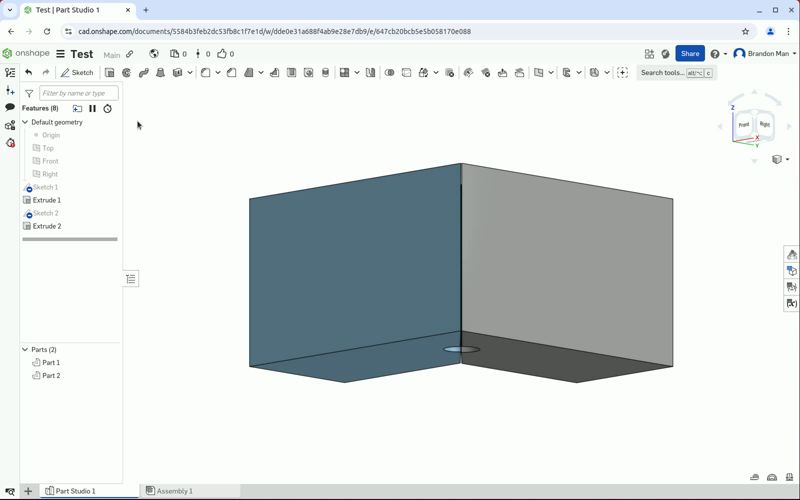
key(down, 3)
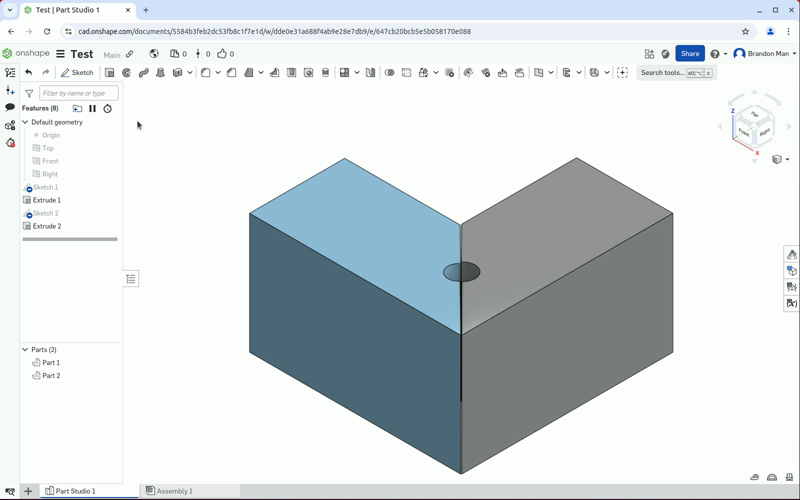
mouse_move(73, 189)
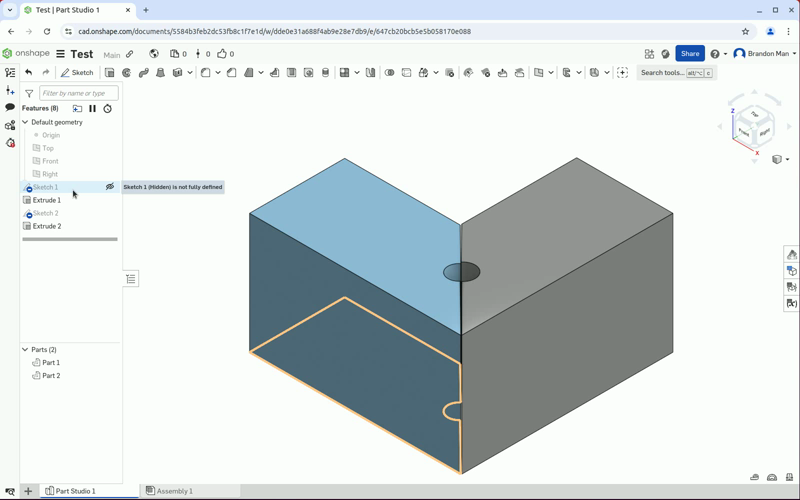
click(73, 189)